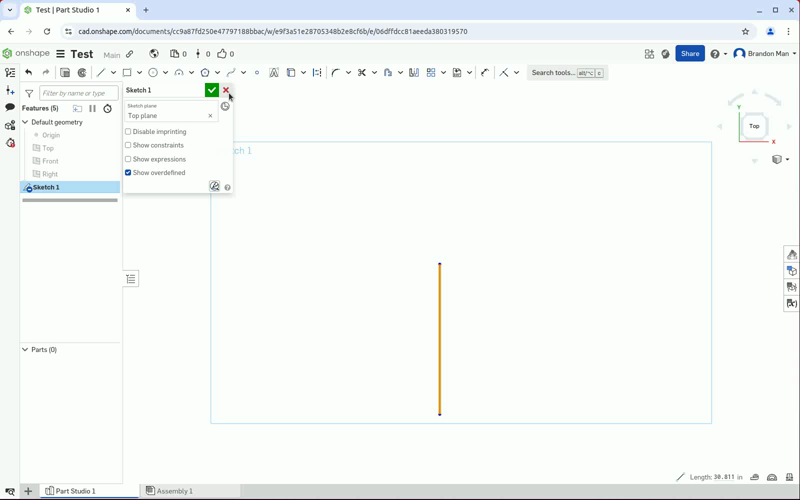
key(shift+h)
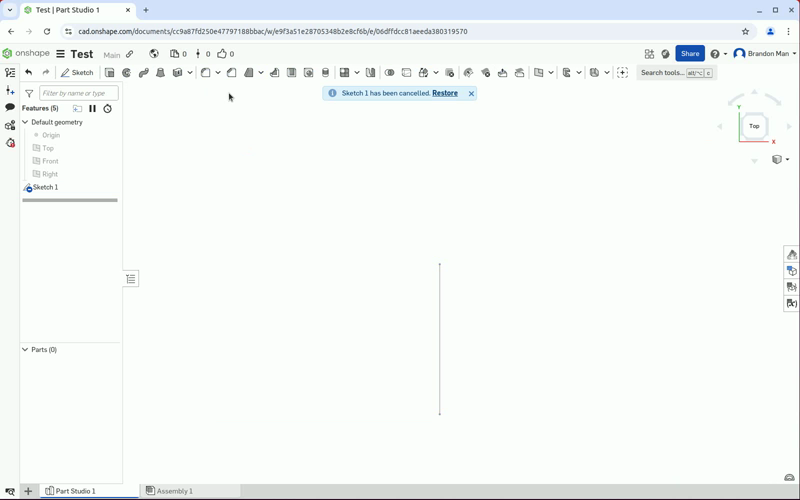
key(shift+s)
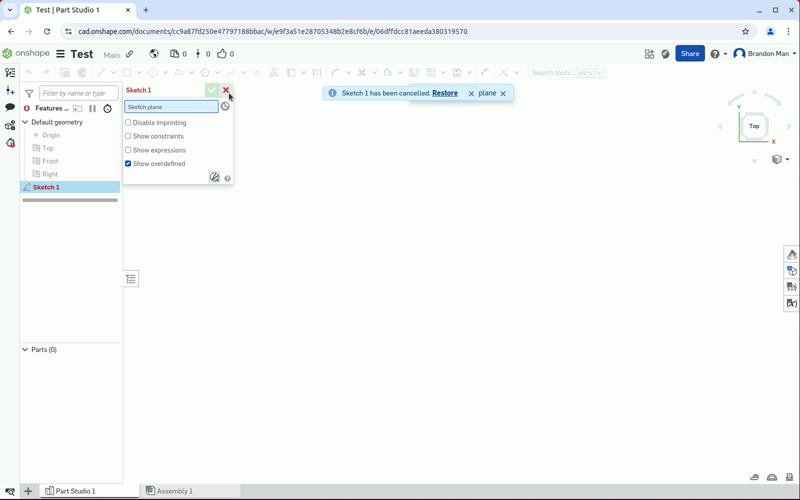
mouse_move(73, 150)
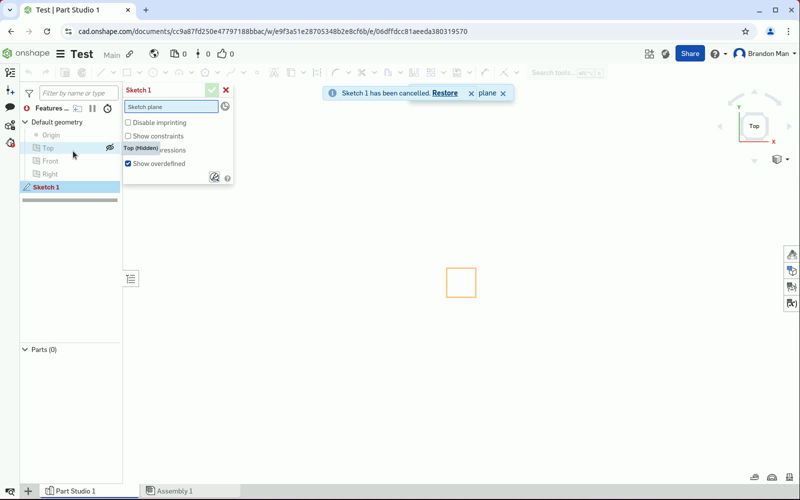
click(73, 150)
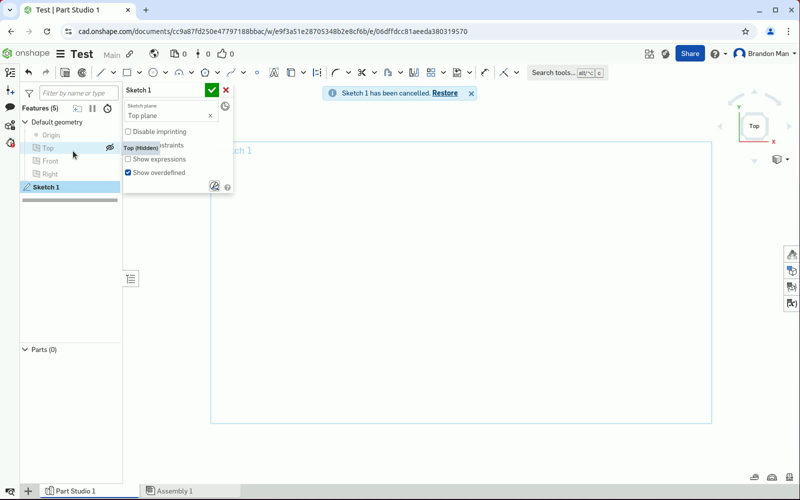
mouse_move(73, 352)
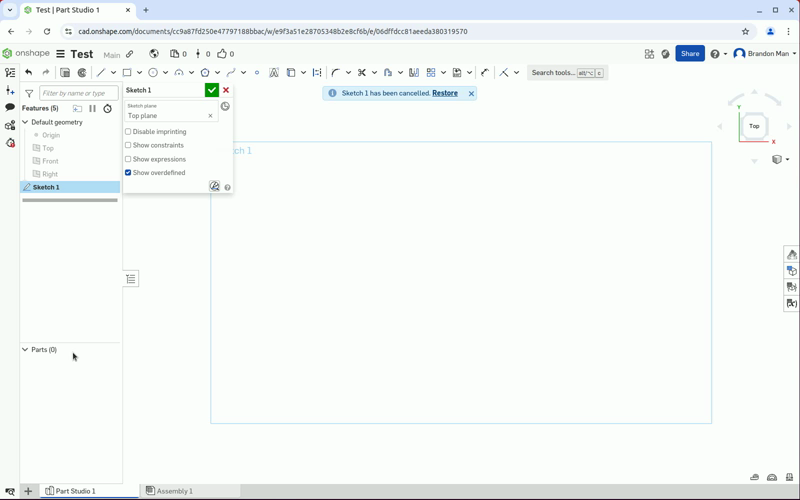
key(y)
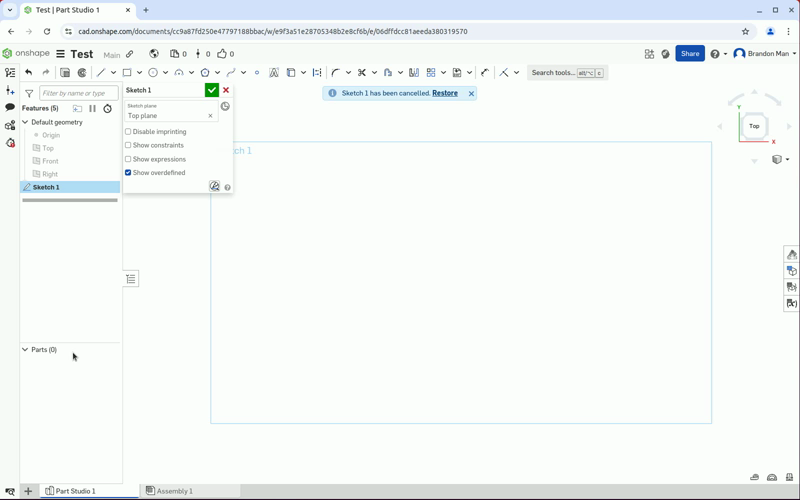
key(c)
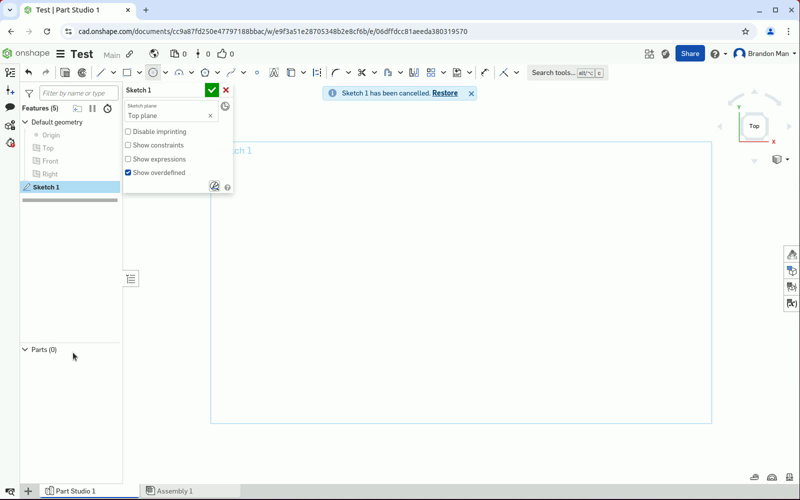
key_down(shift)
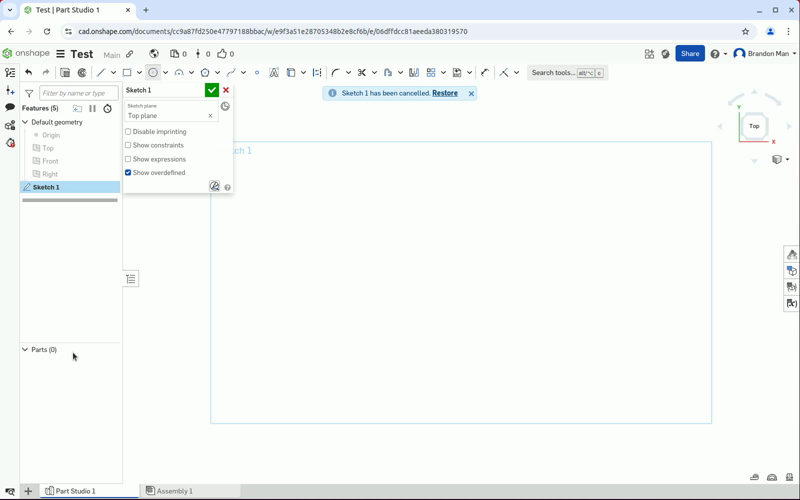
mouse_move(461, 282)
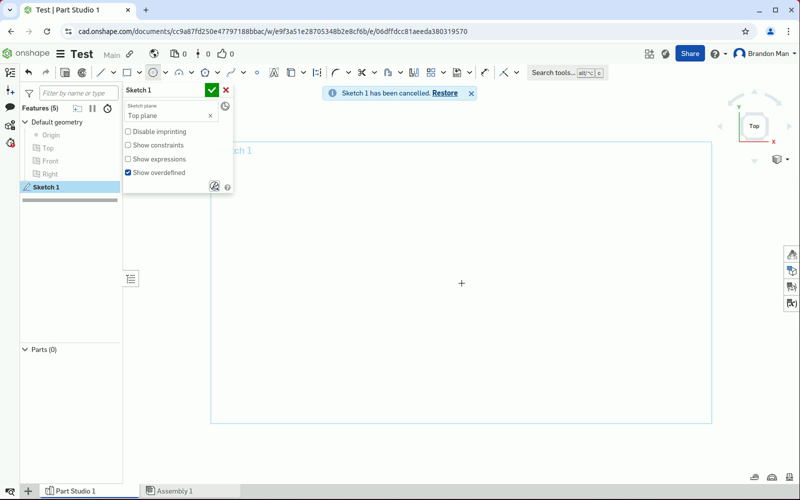
click(461, 282)
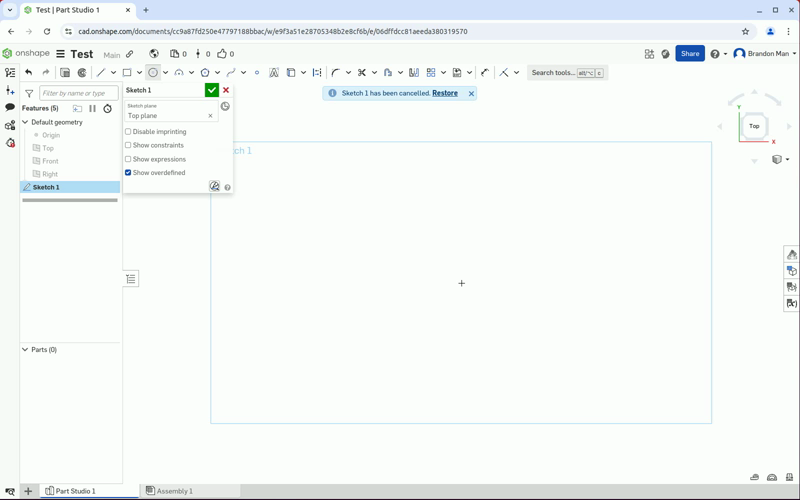
key_up(shift)
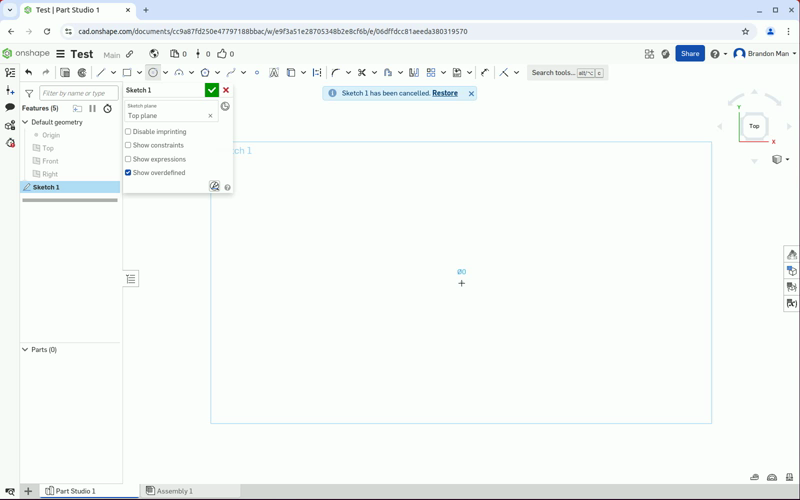
mouse_move(478, 282)
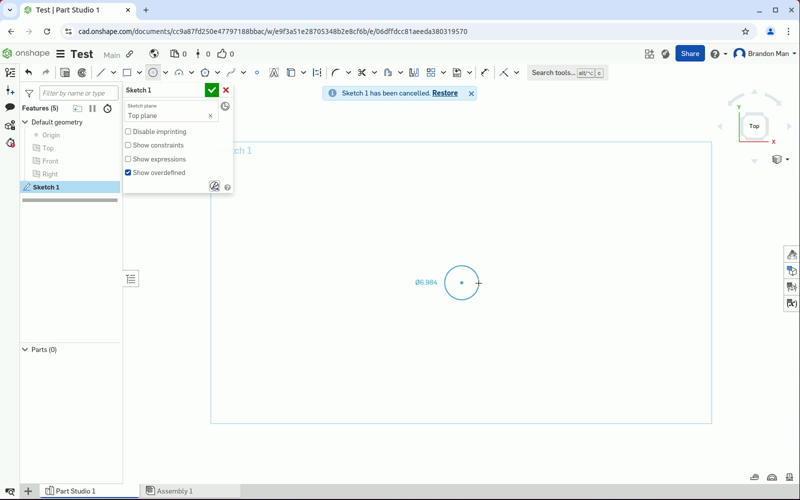
click(478, 282)
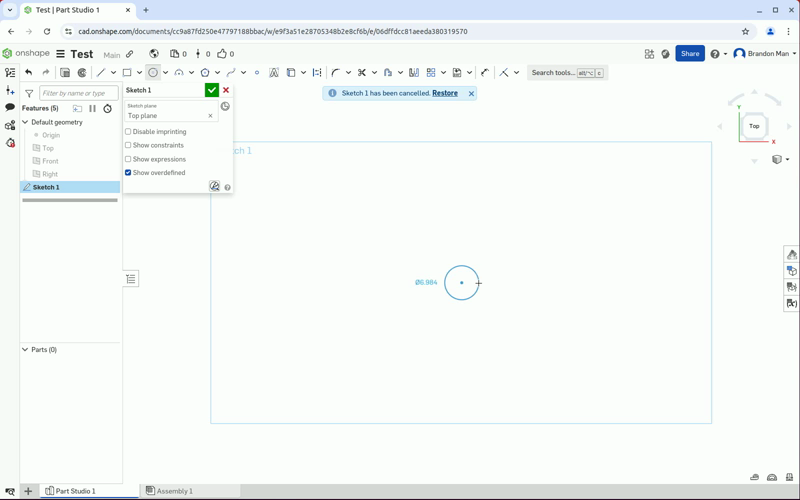
key(esc)
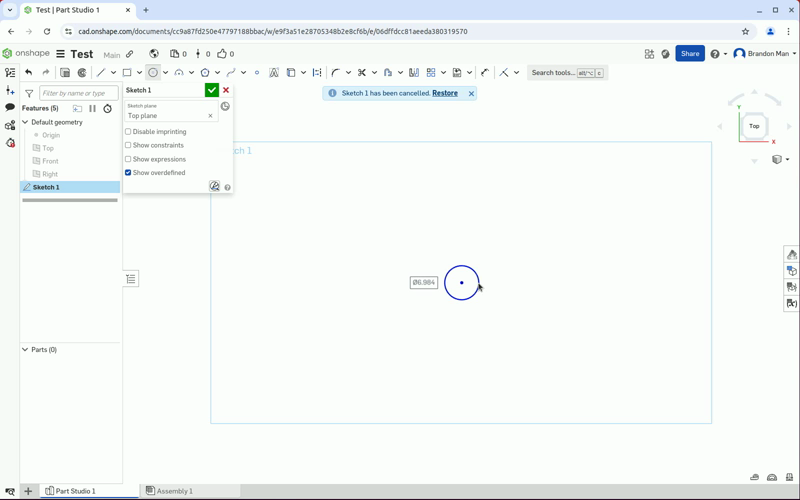
mouse_move(453, 289)
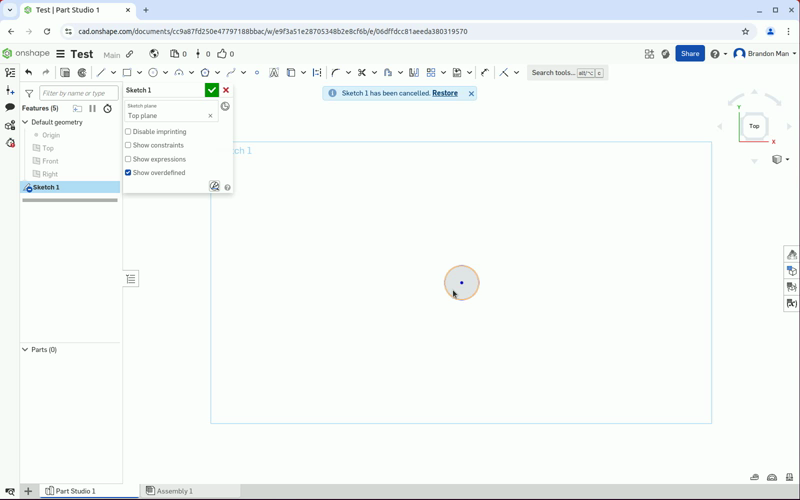
scroll(6)
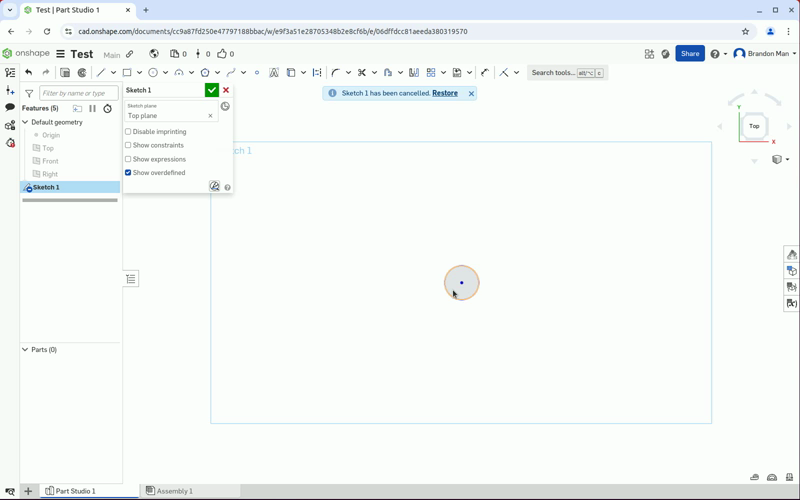
scroll(6)
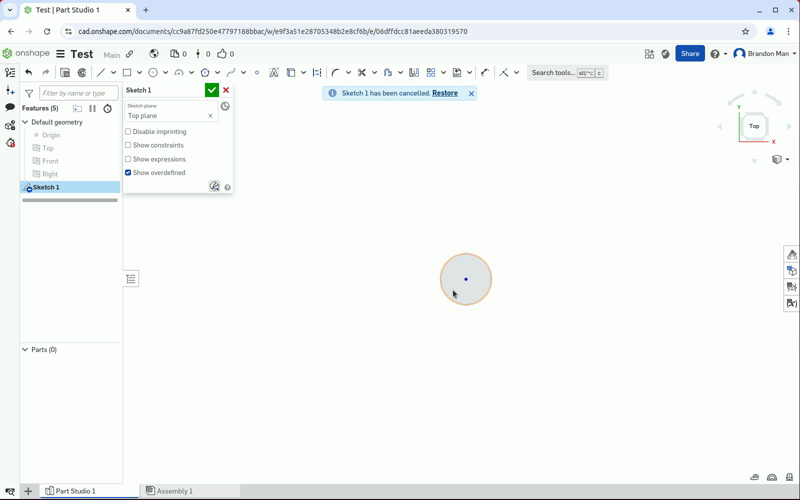
scroll(6)
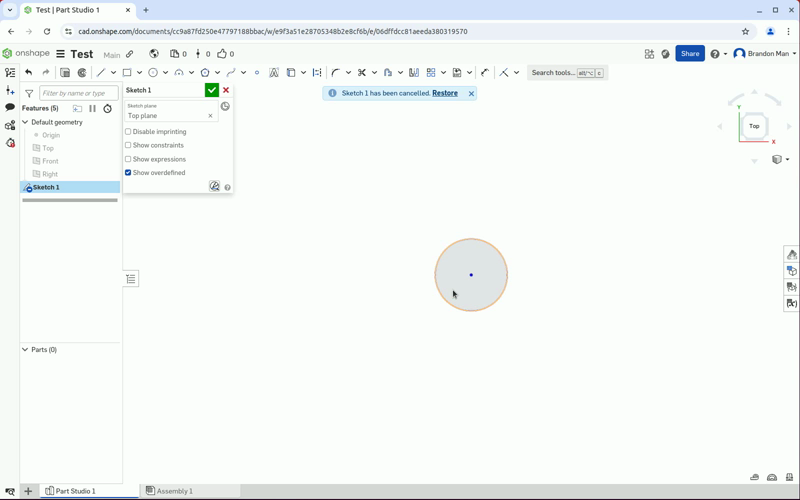
scroll(6)
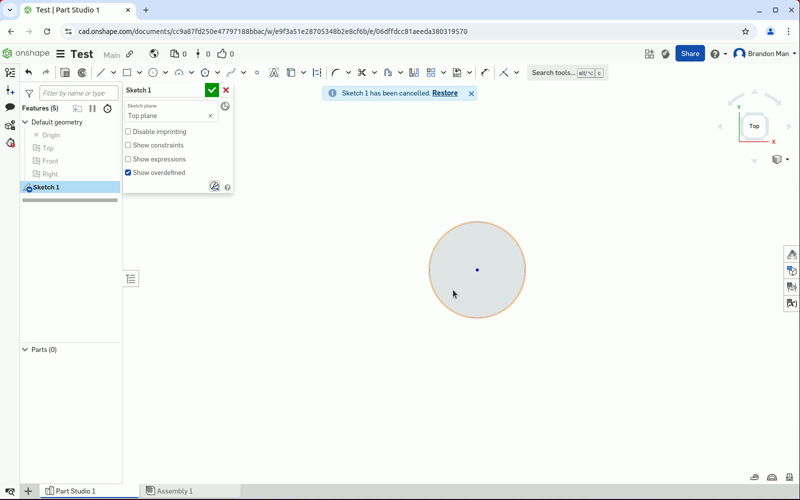
scroll(6)
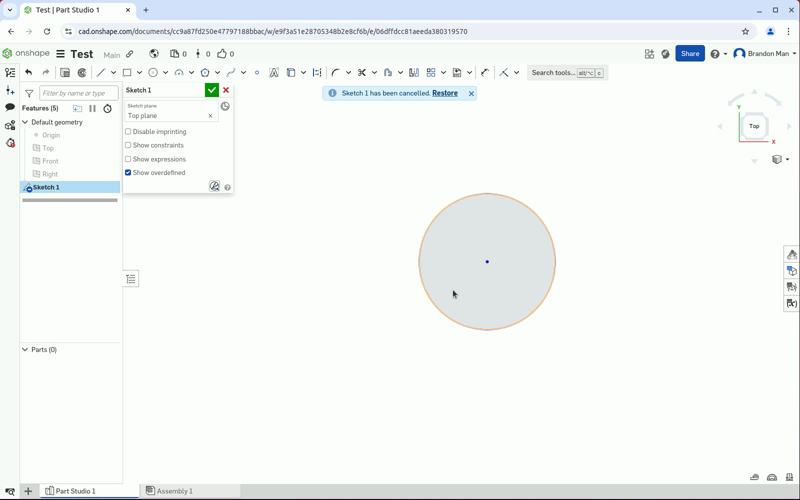
scroll(6)
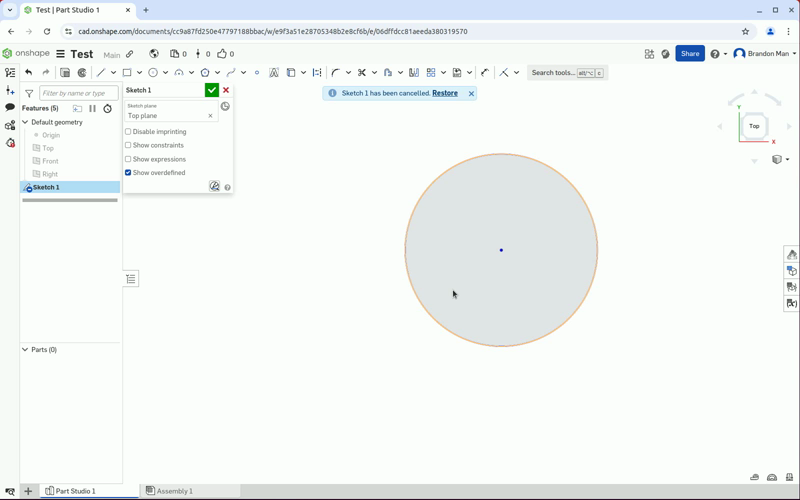
scroll(6)
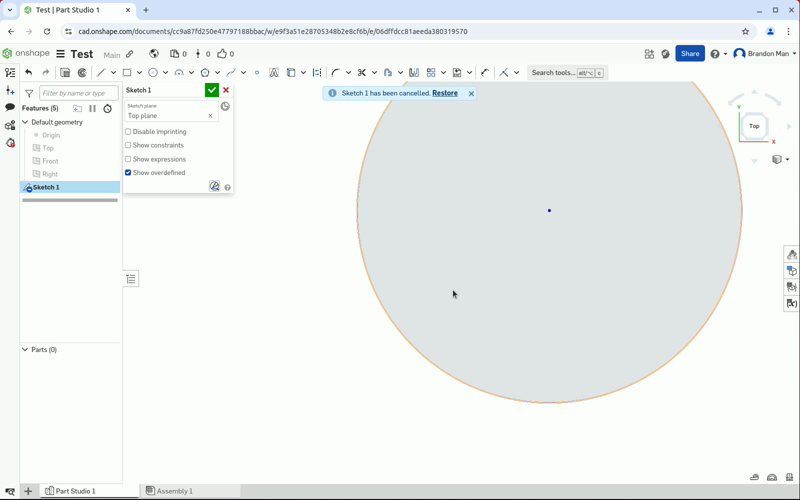
click(453, 289)
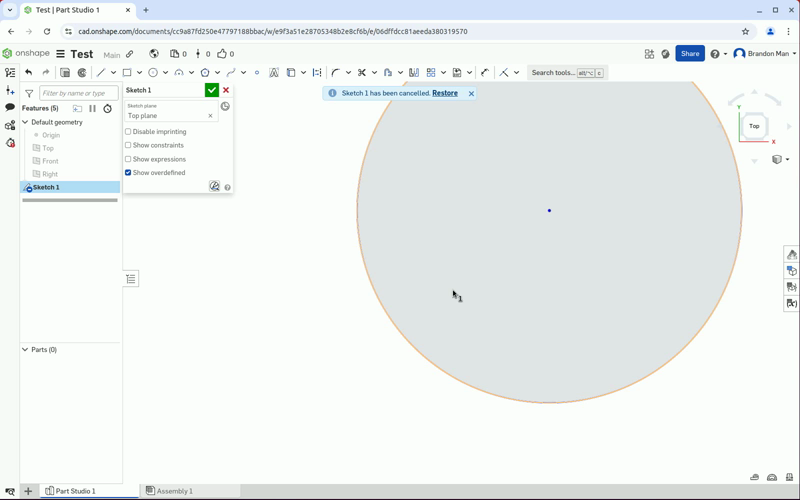
scroll(-6)
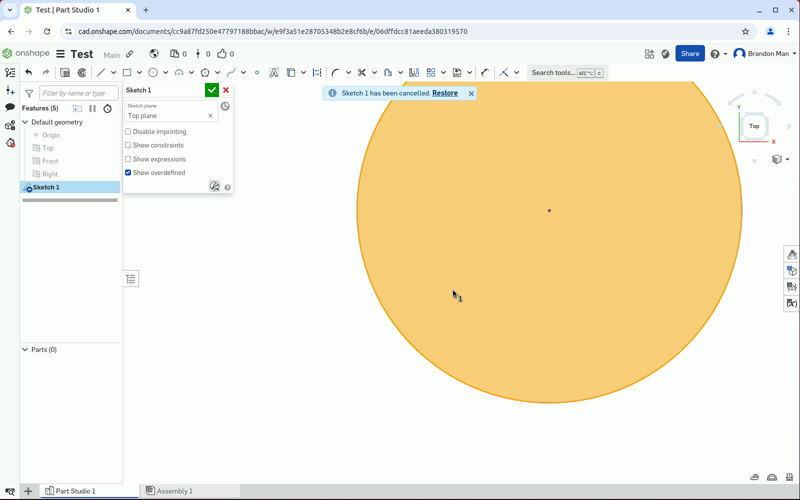
scroll(-6)
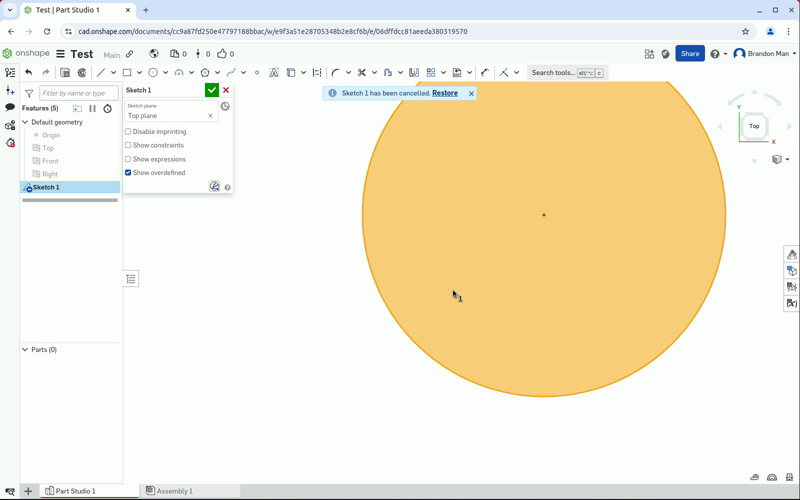
scroll(-6)
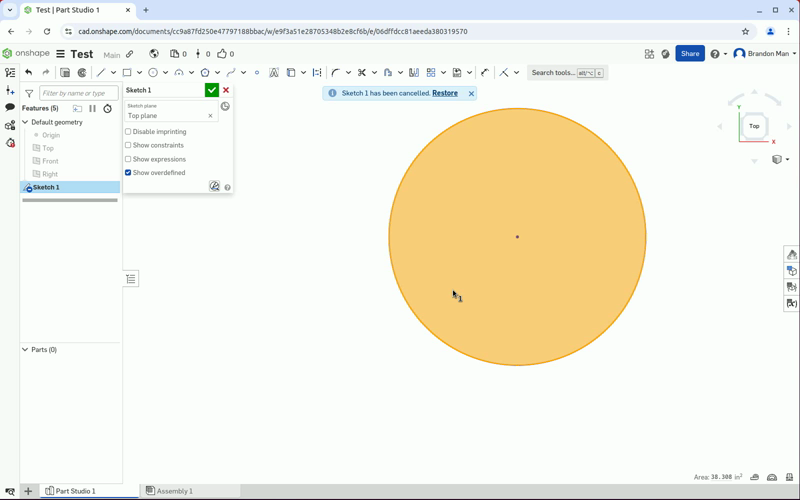
scroll(-6)
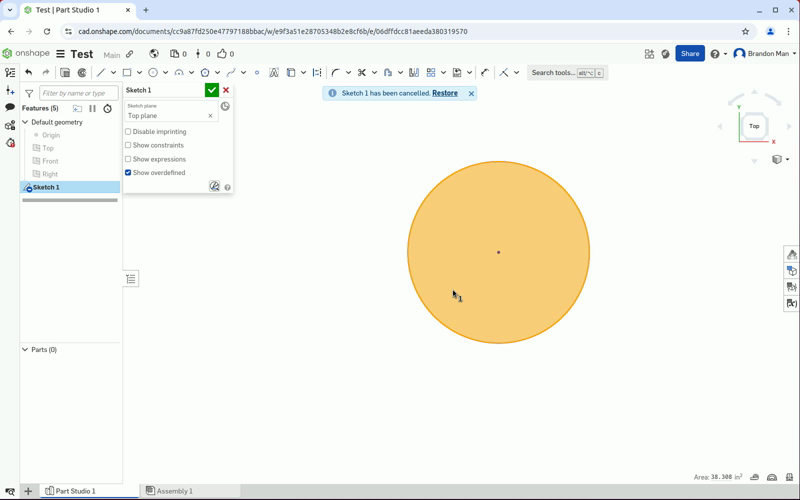
scroll(-6)
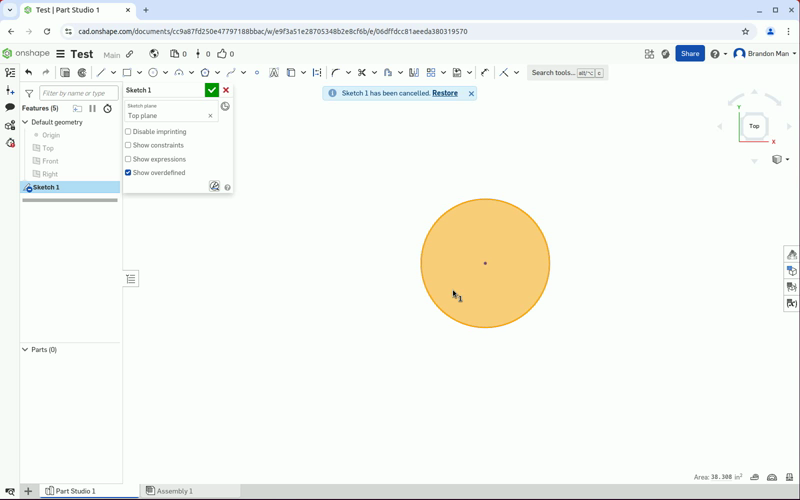
scroll(-6)
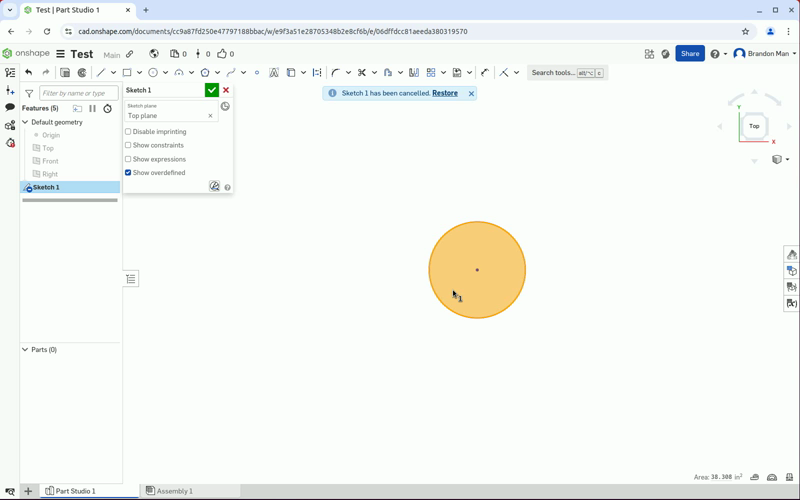
scroll(-6)
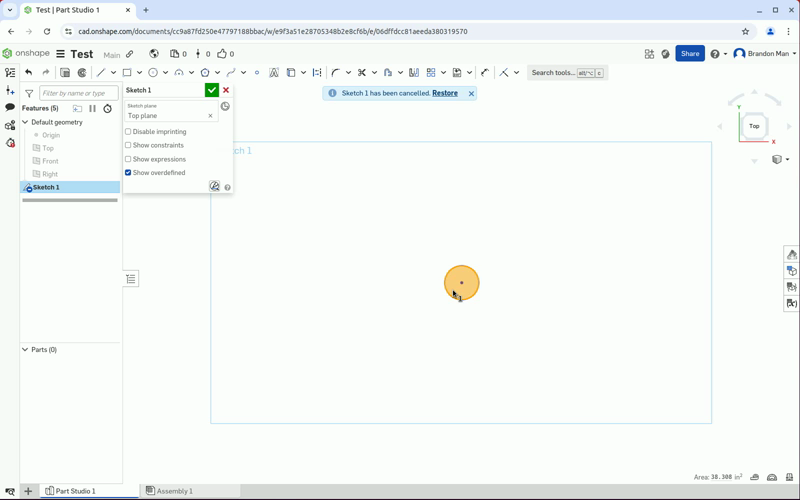
mouse_move(73, 352)
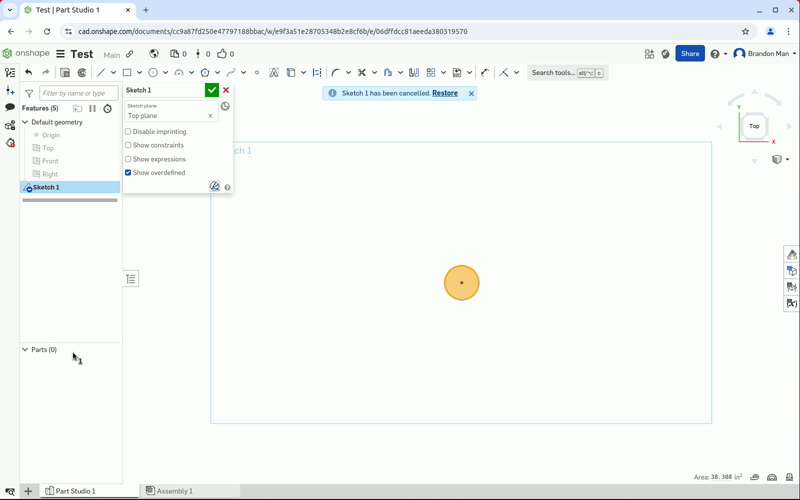
key(shift+y)
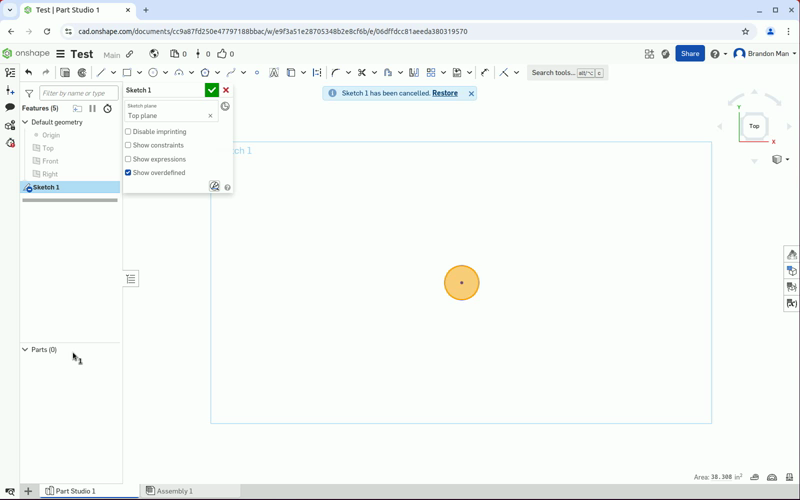
key(shift+e)
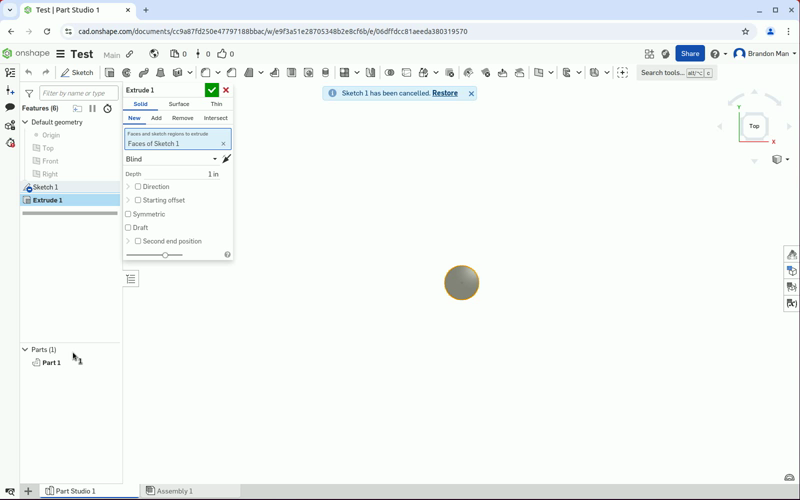
mouse_move(143, 106)
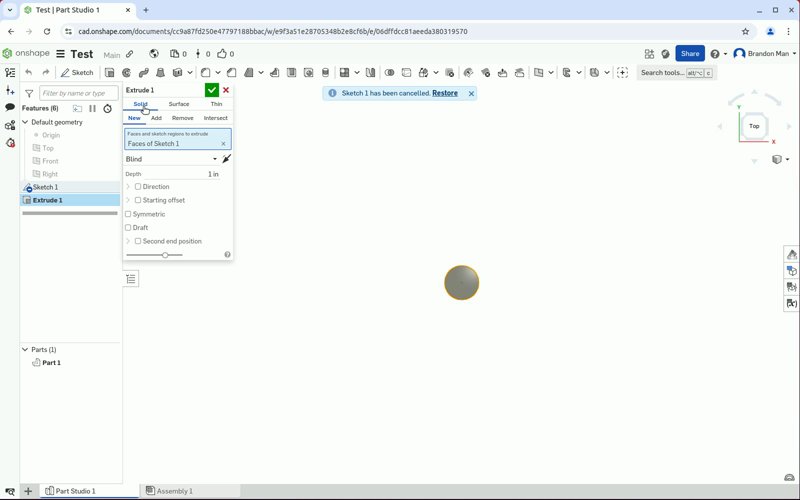
click(143, 106)
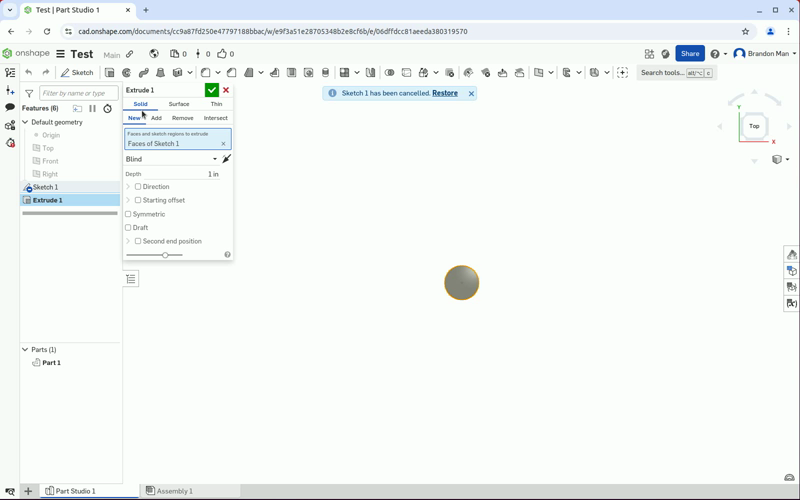
mouse_move(137, 120)
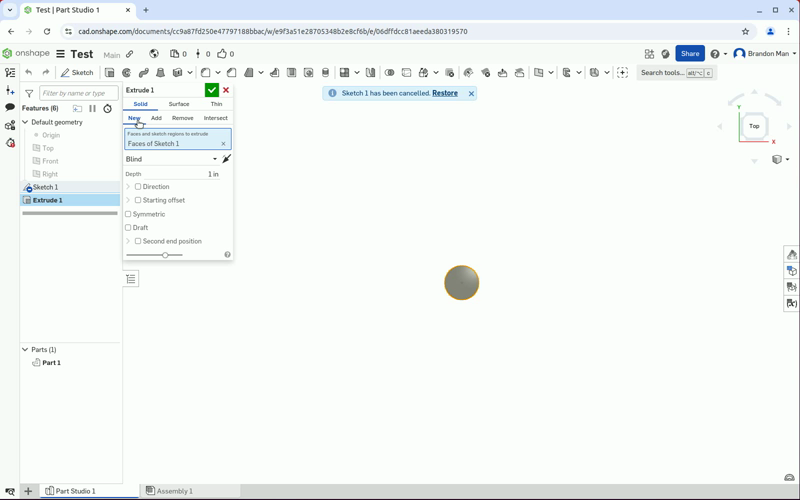
click(137, 120)
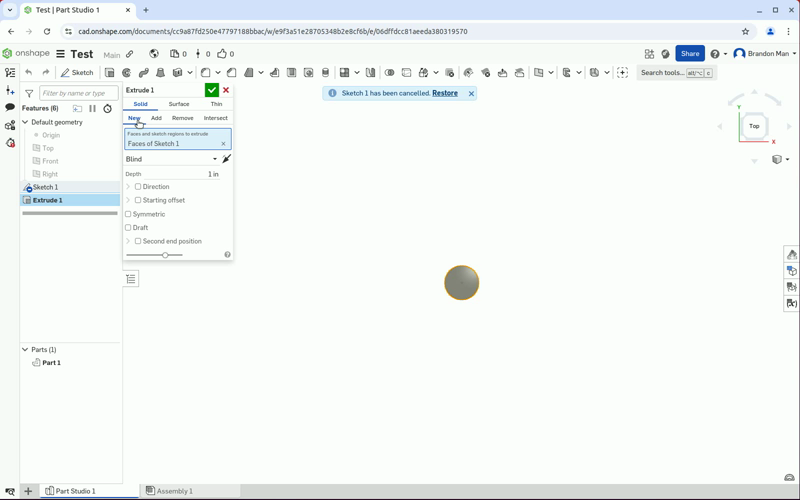
key(tab, 4)
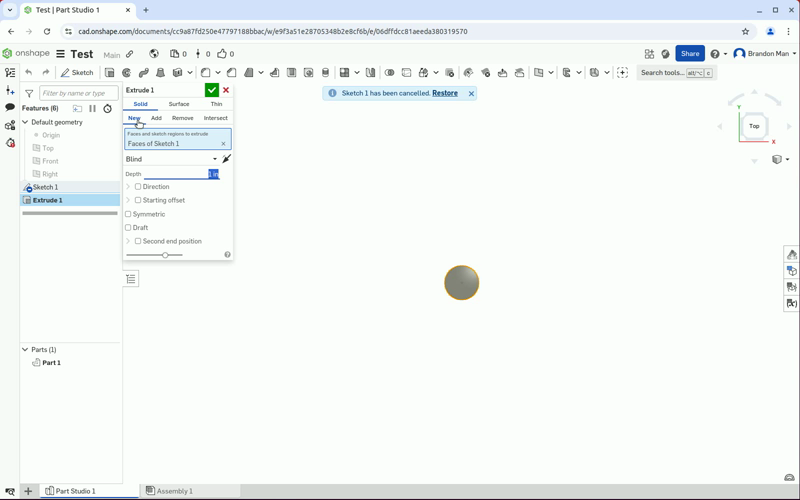
text(18.535)
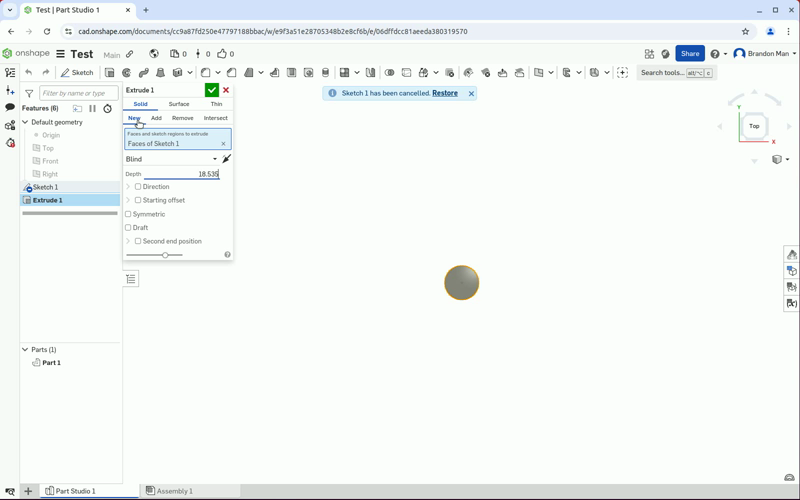
key(enter)
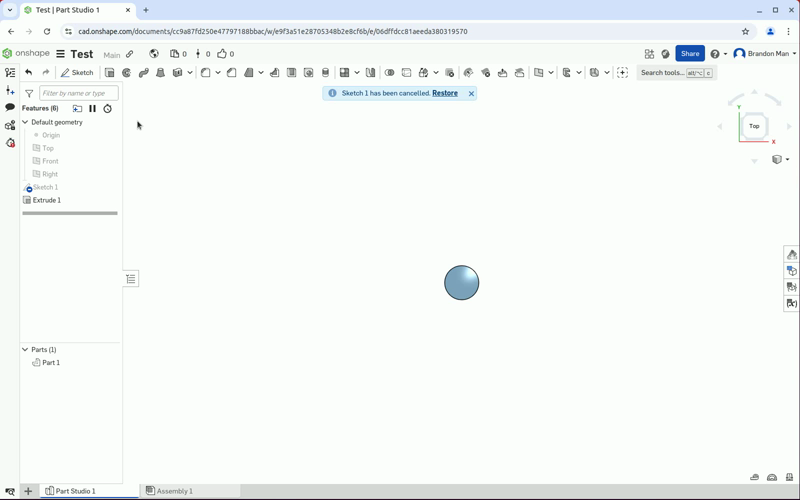
key(shift+h)
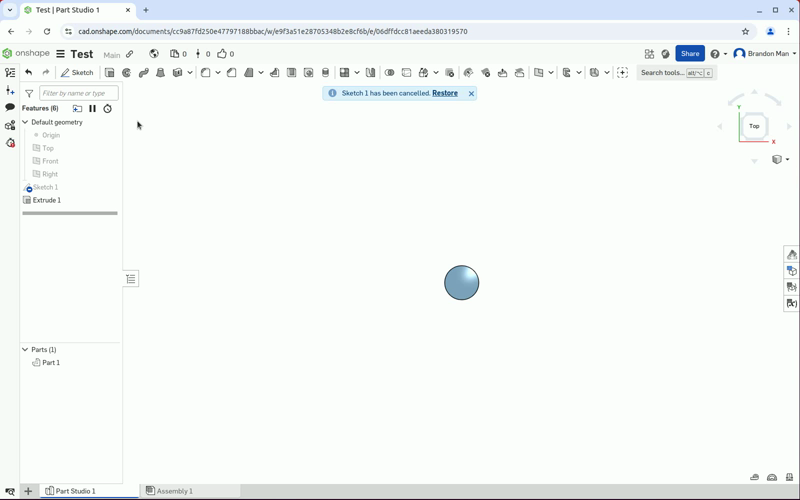
key(shift+h)
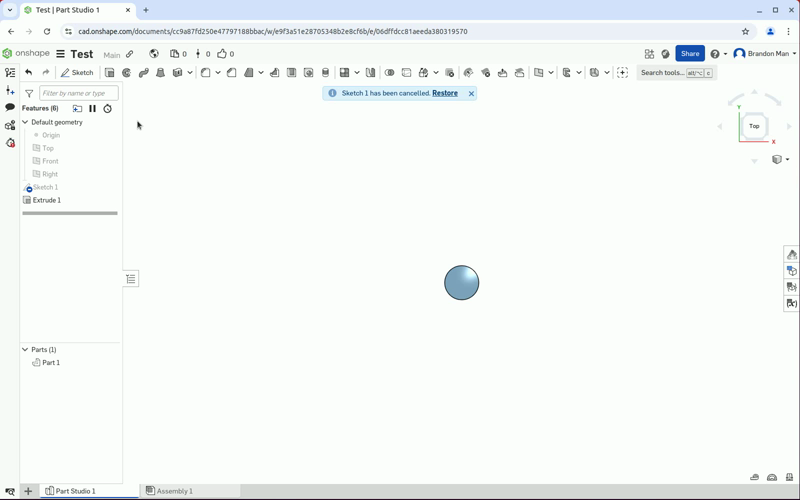
mouse_move(73, 189)
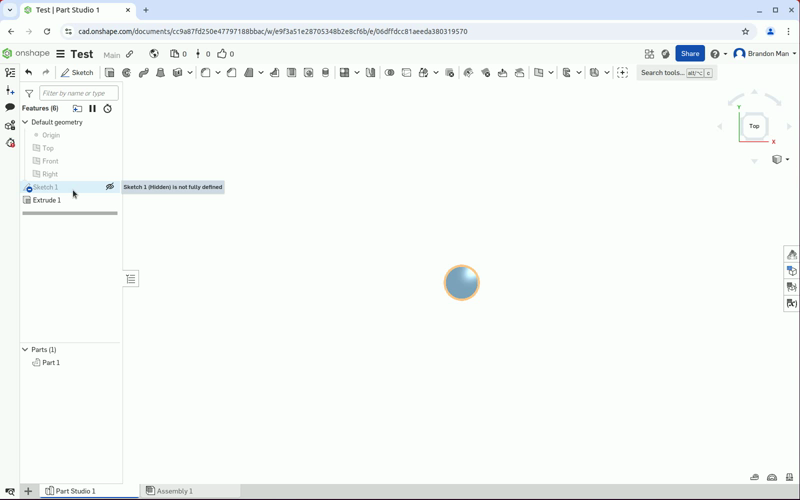
click(73, 189)
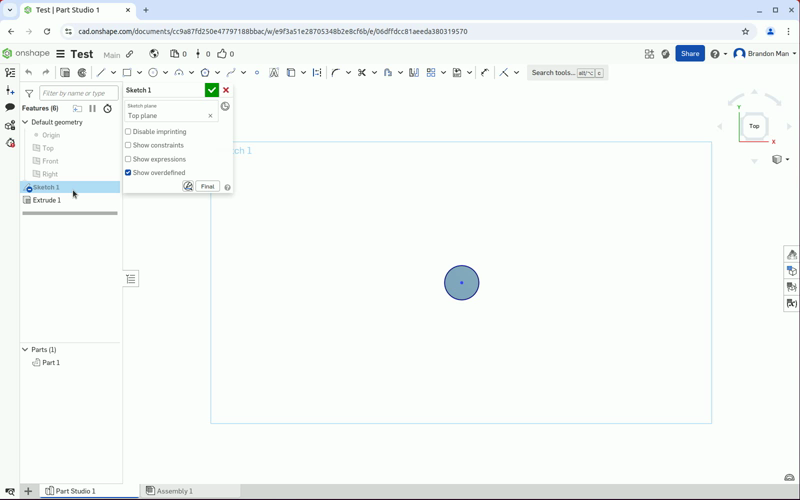
mouse_move(229, 92)
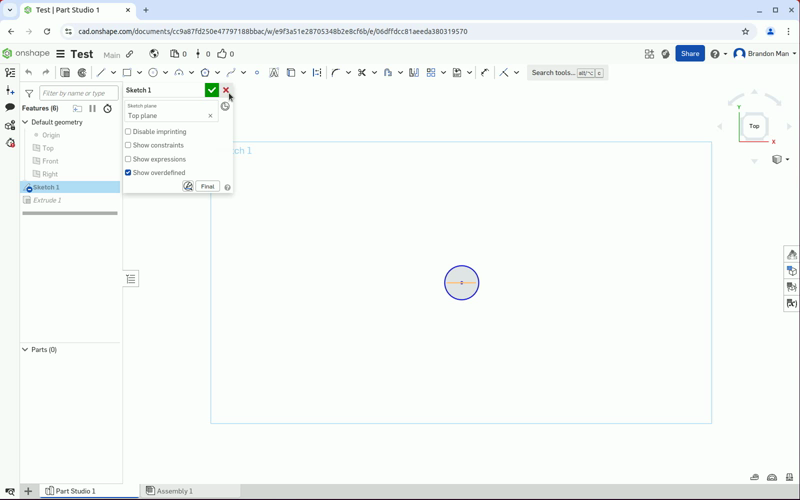
click(229, 92)
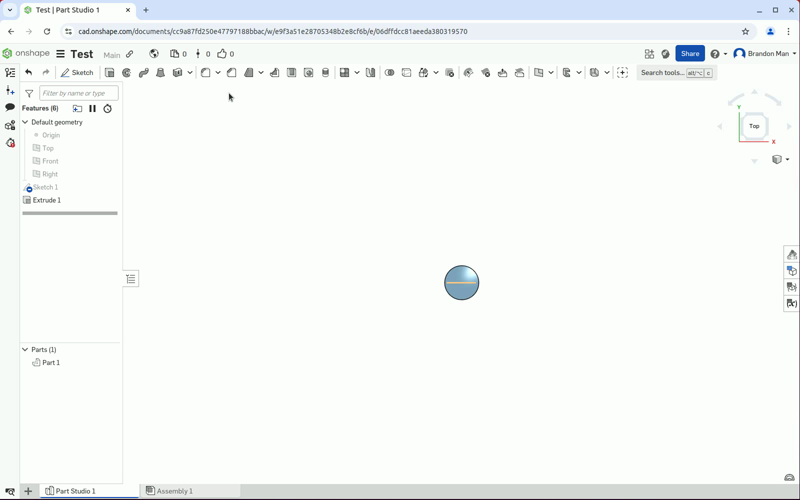
mouse_move(541, 75)
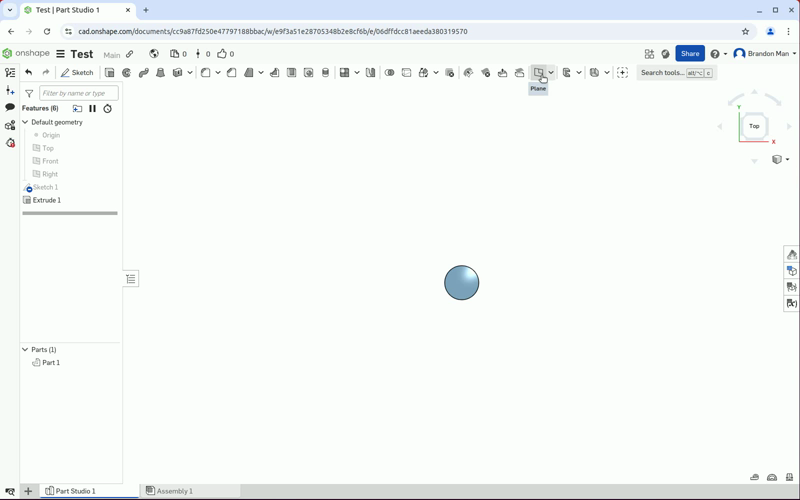
click(541, 75)
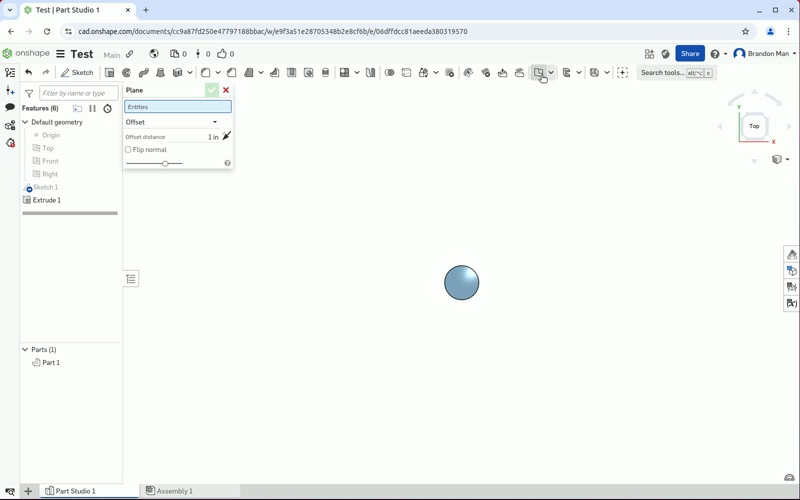
mouse_move(73, 150)
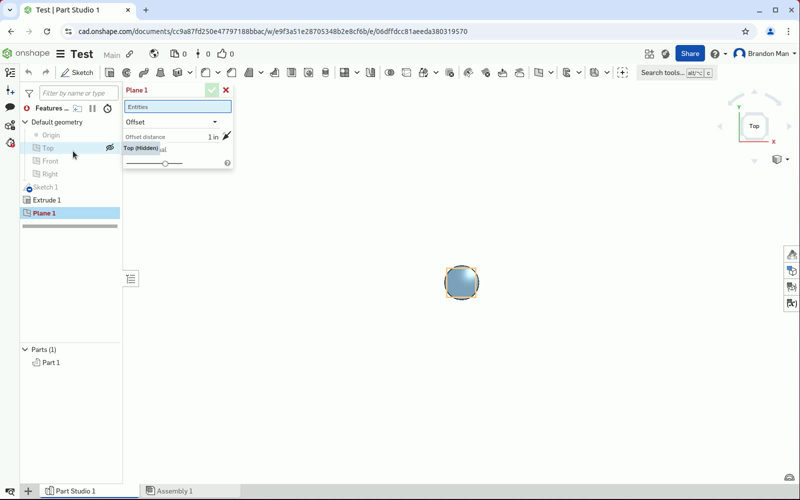
click(73, 150)
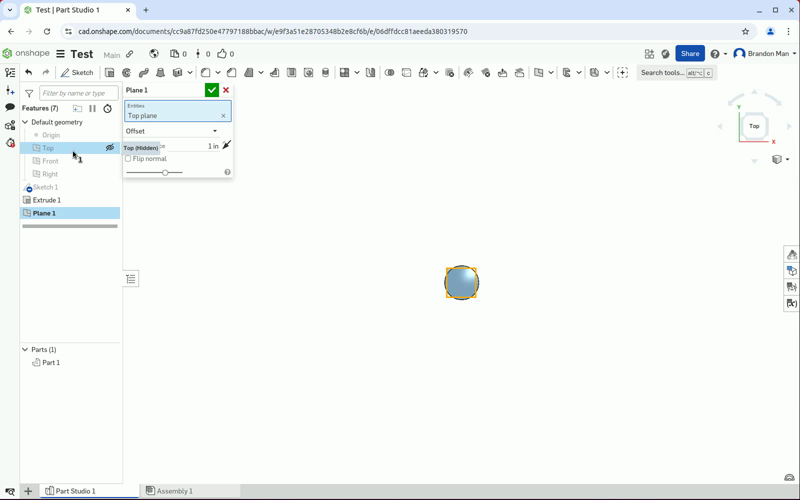
key(tab, 2)
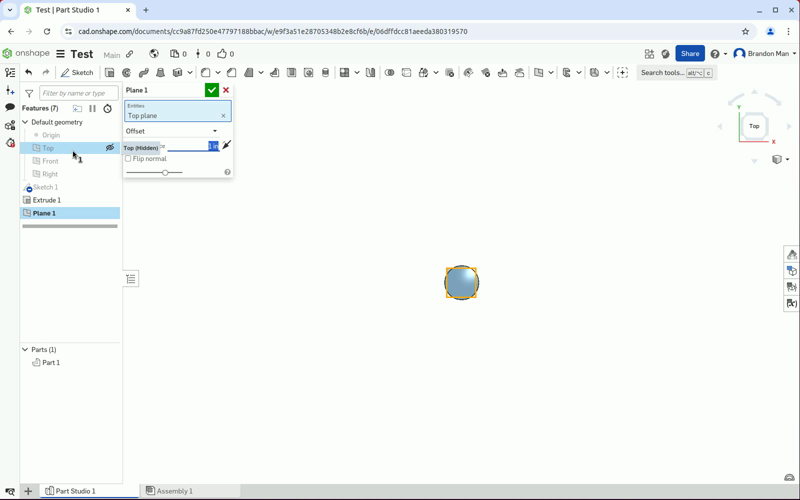
text(18.548)
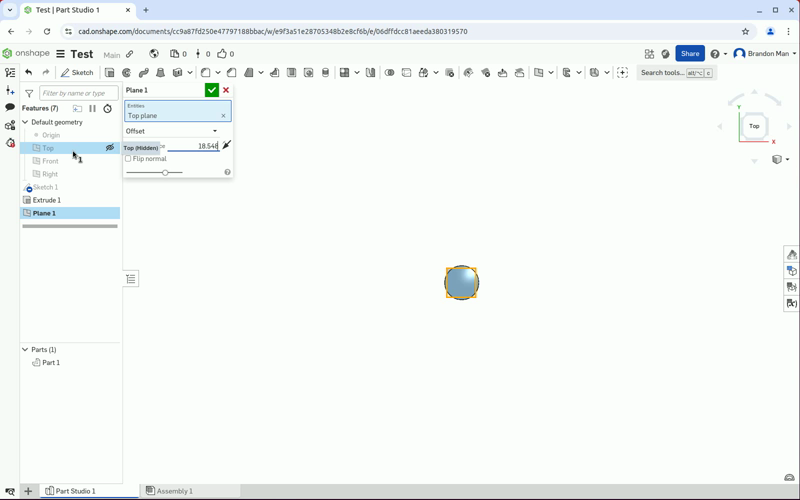
key(enter, 2)
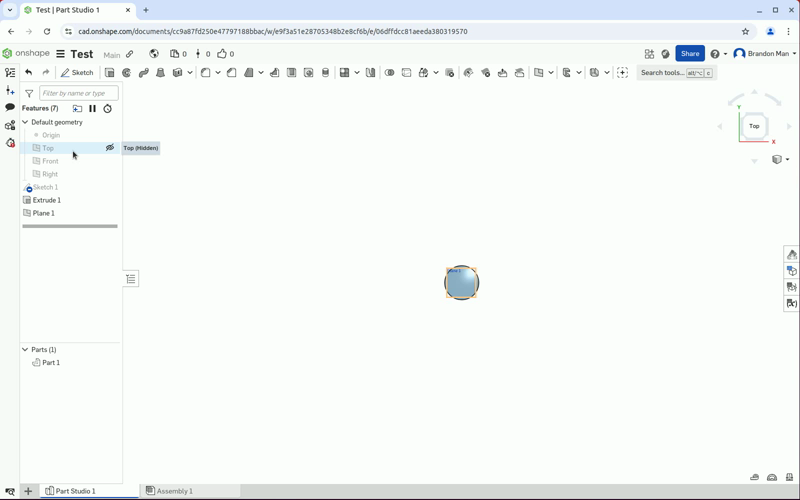
key(shift+s)
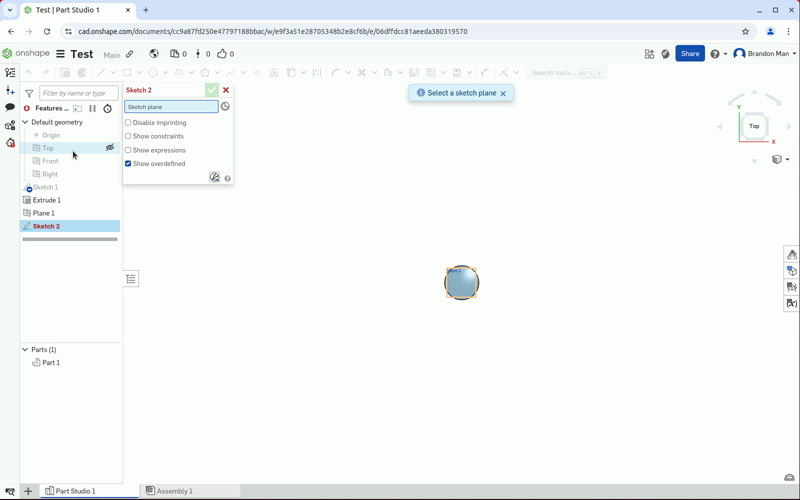
mouse_move(73, 215)
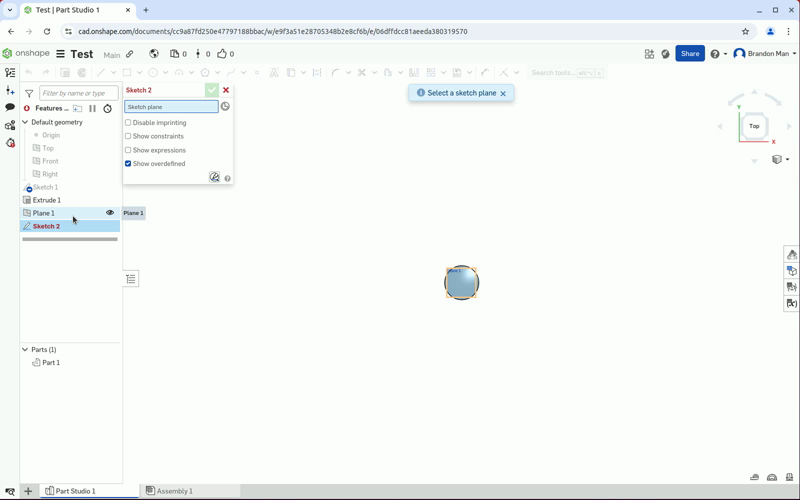
click(73, 215)
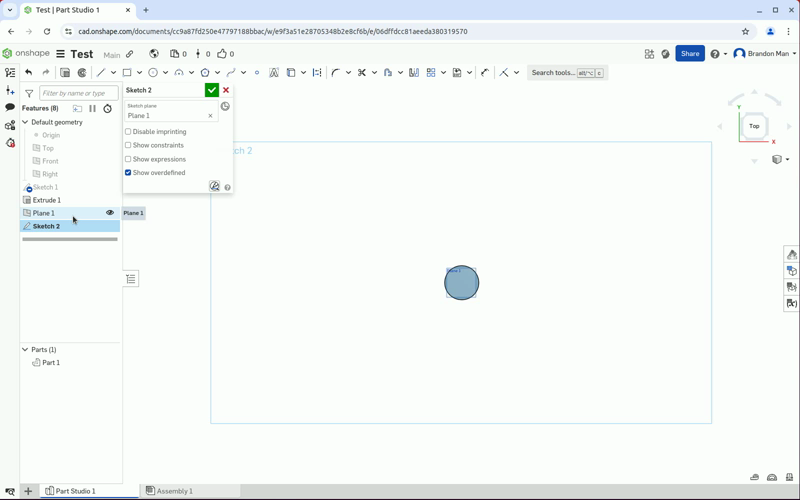
mouse_move(73, 352)
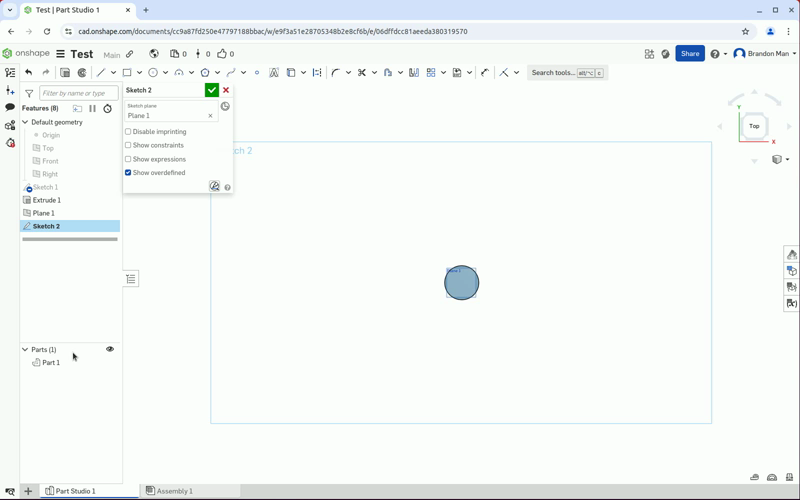
key(y)
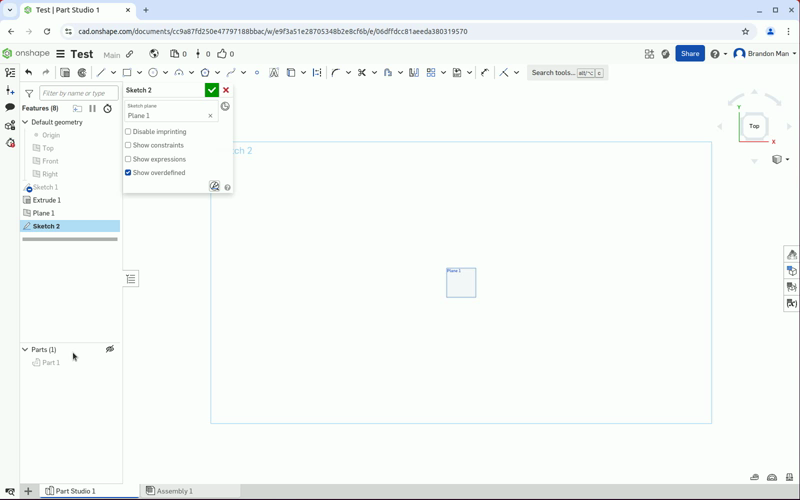
key(c)
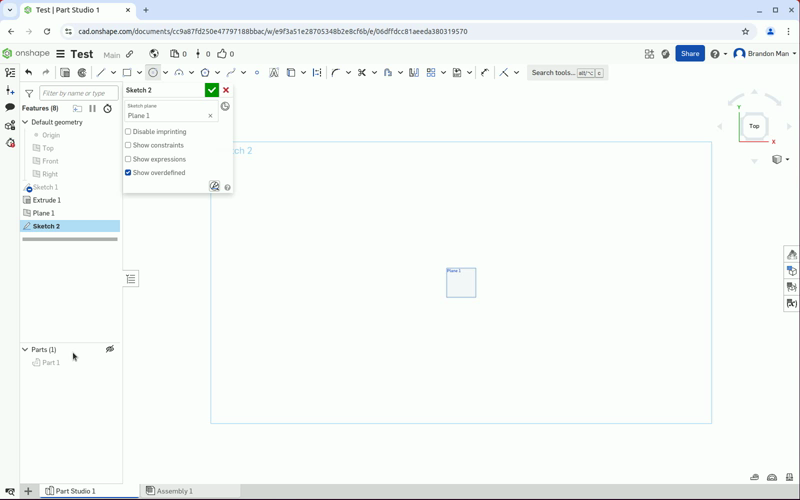
key_down(shift)
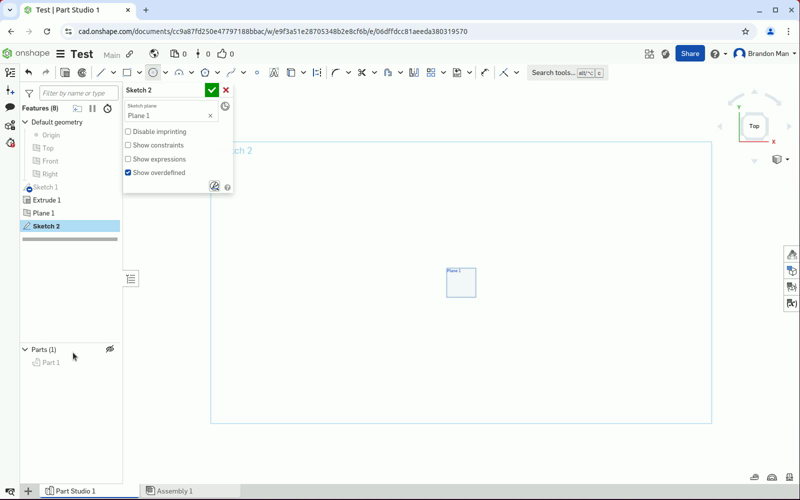
mouse_move(461, 282)
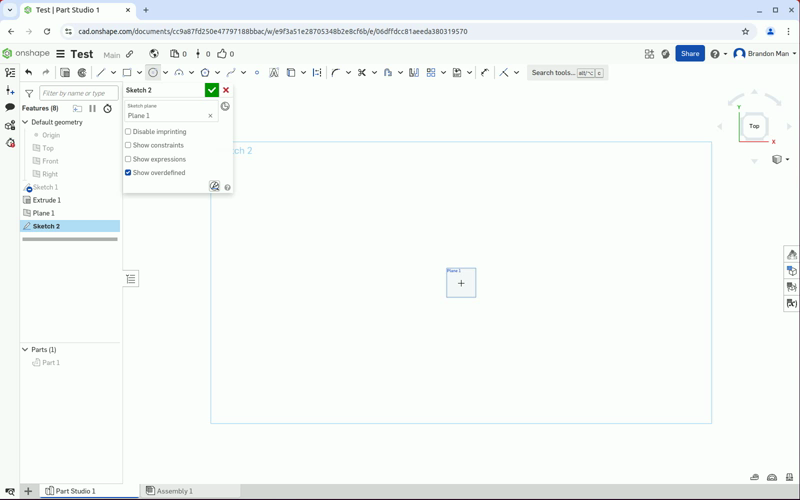
click(461, 282)
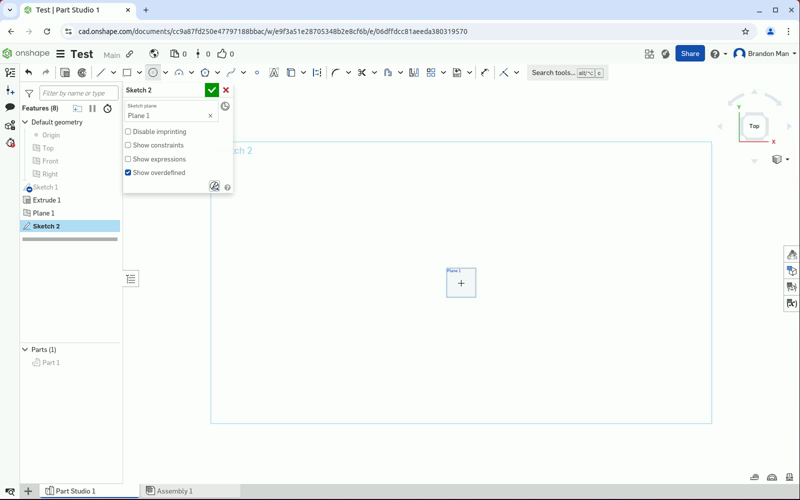
key_up(shift)
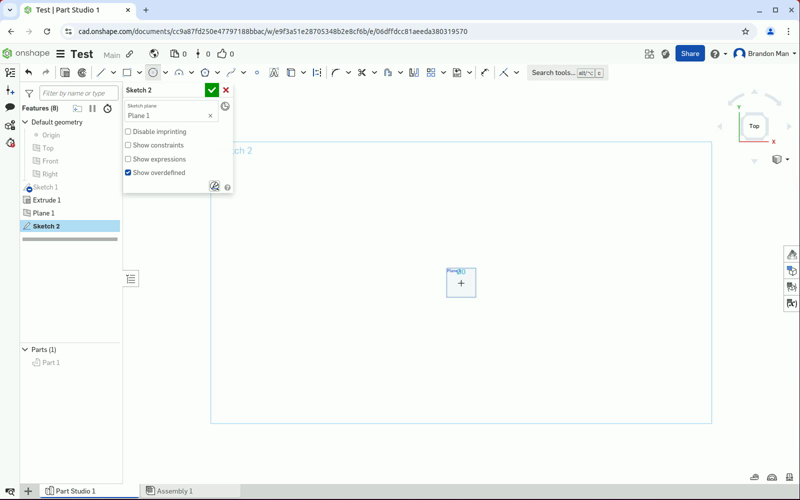
mouse_move(464, 282)
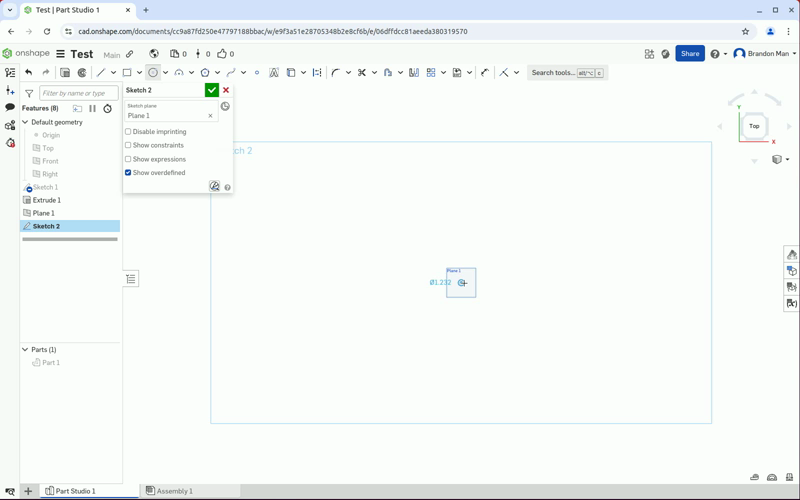
click(464, 282)
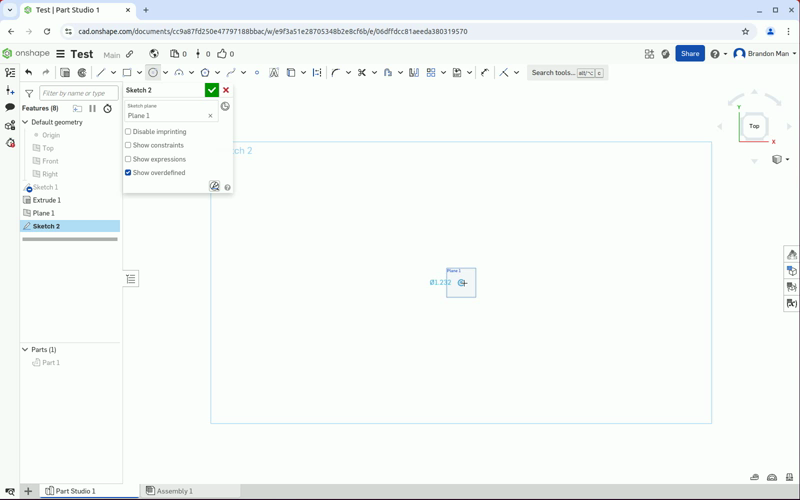
key(esc)
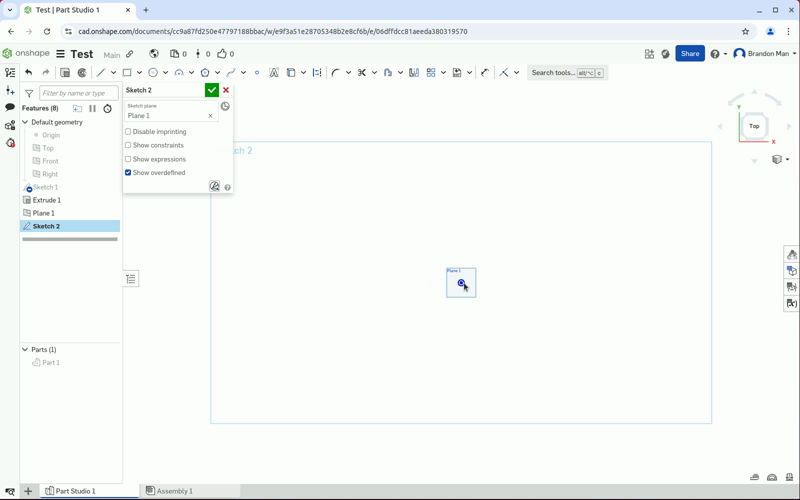
mouse_move(461, 281)
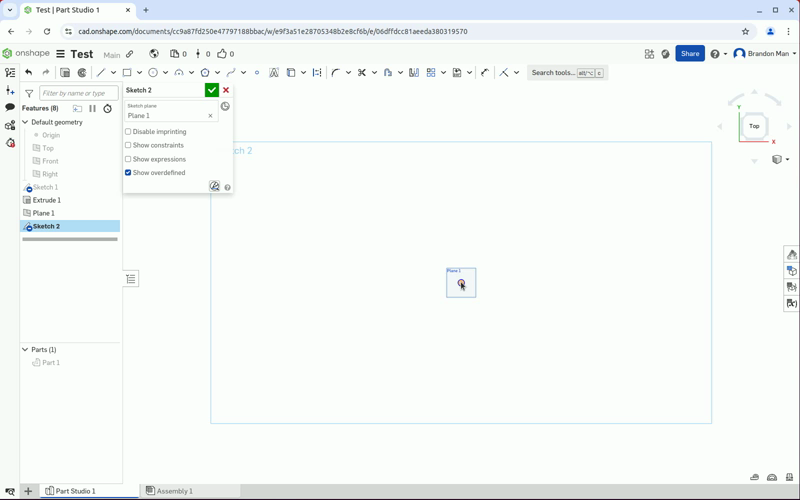
scroll(6)
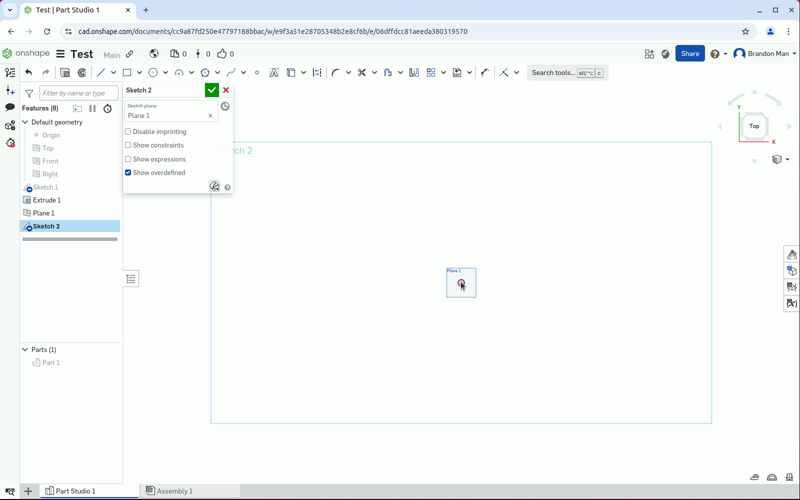
scroll(6)
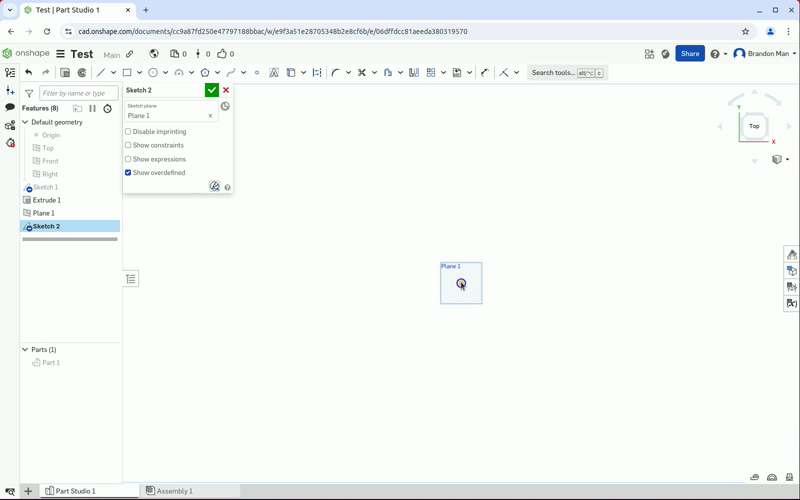
scroll(6)
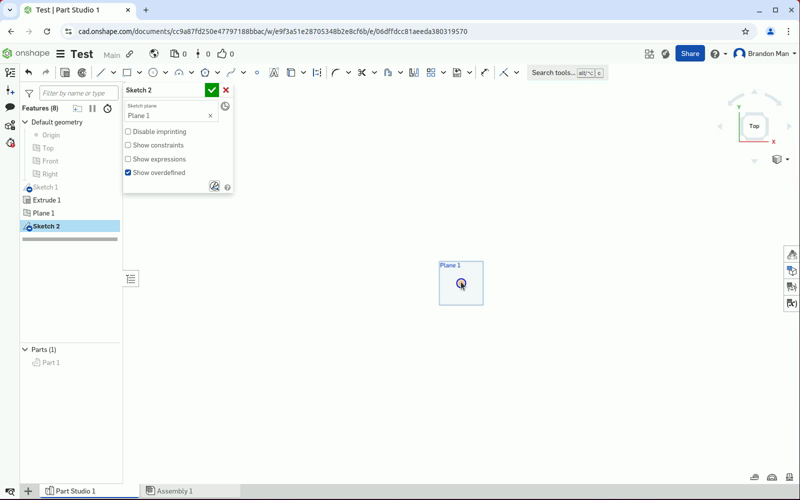
scroll(6)
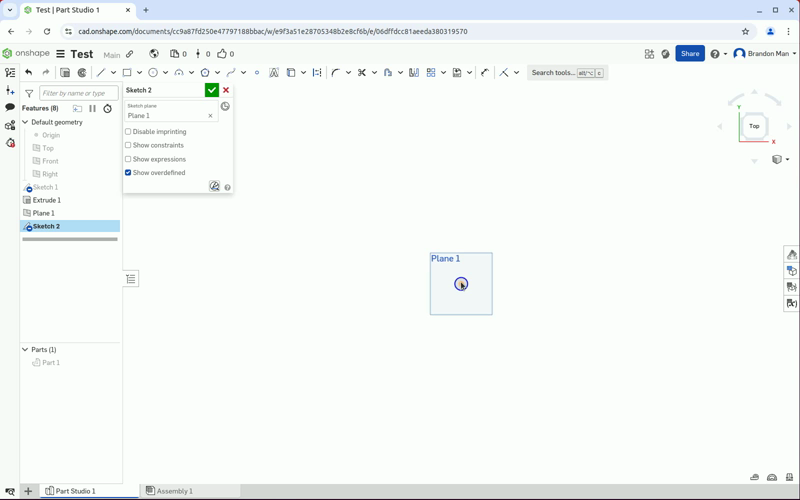
scroll(6)
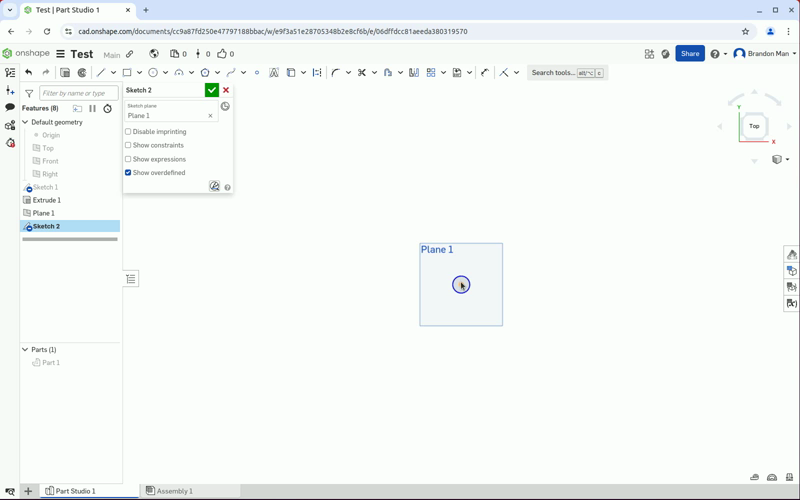
scroll(6)
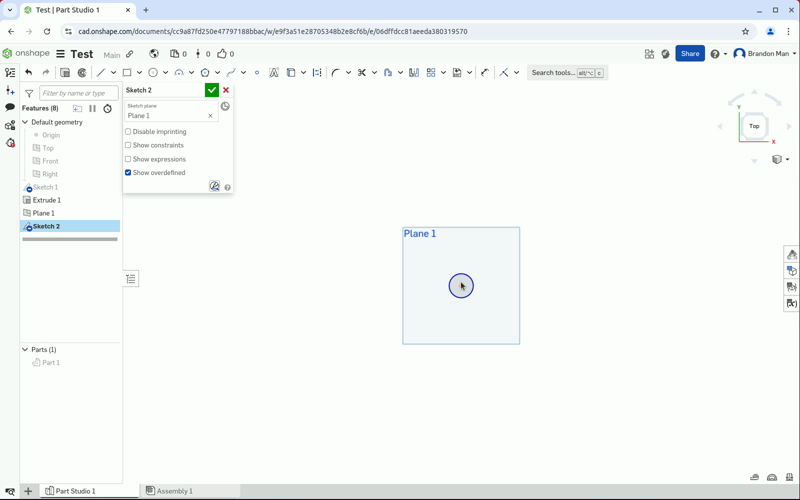
scroll(6)
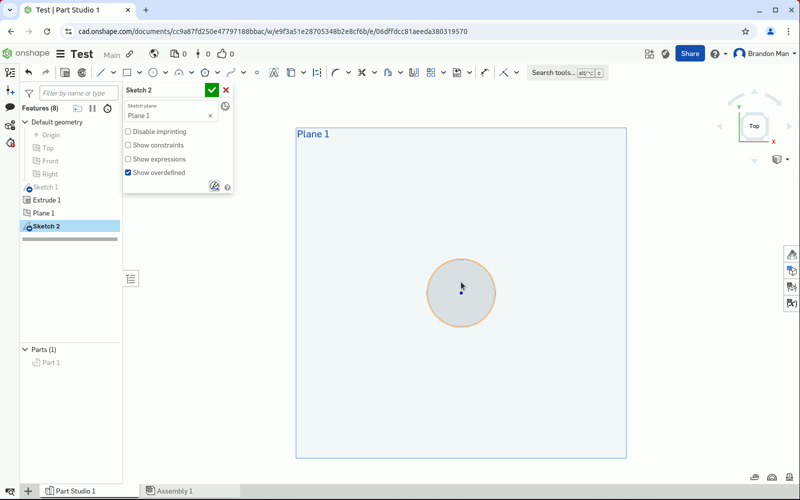
click(461, 281)
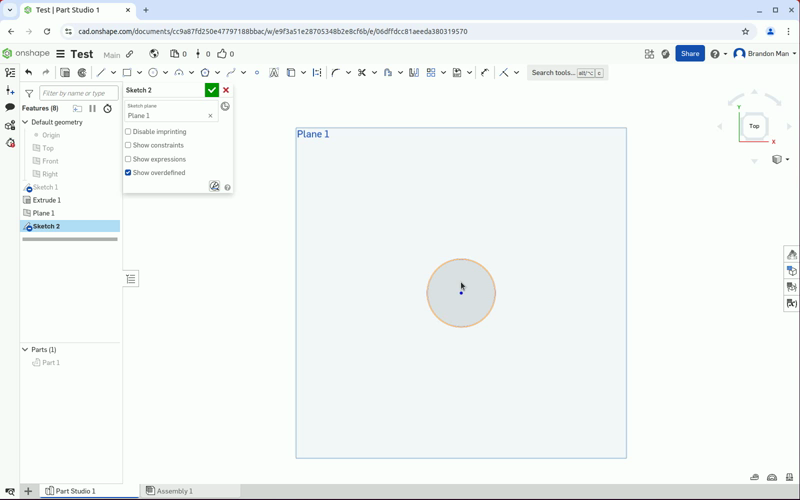
scroll(-6)
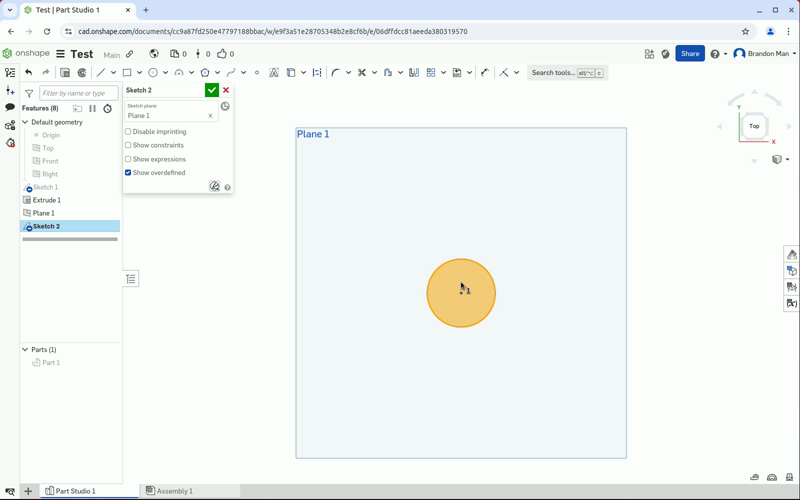
scroll(-6)
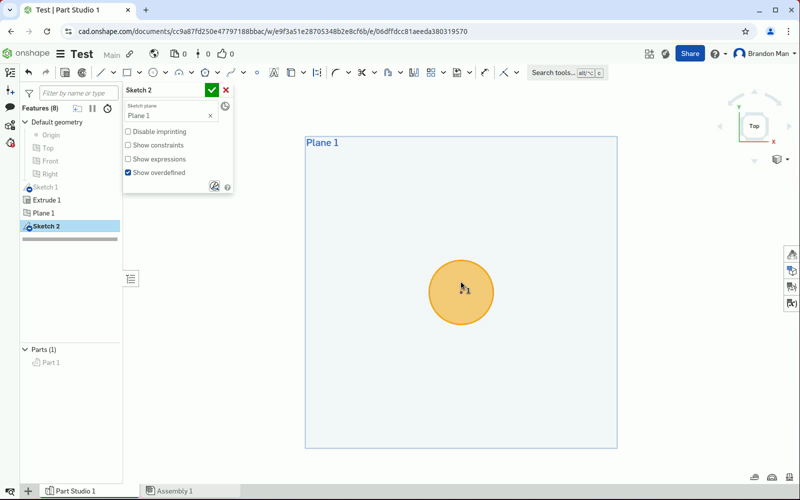
scroll(-6)
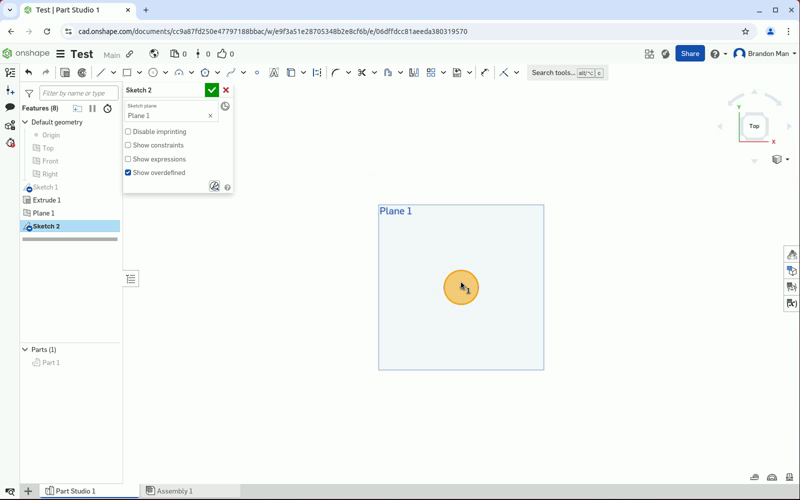
scroll(-6)
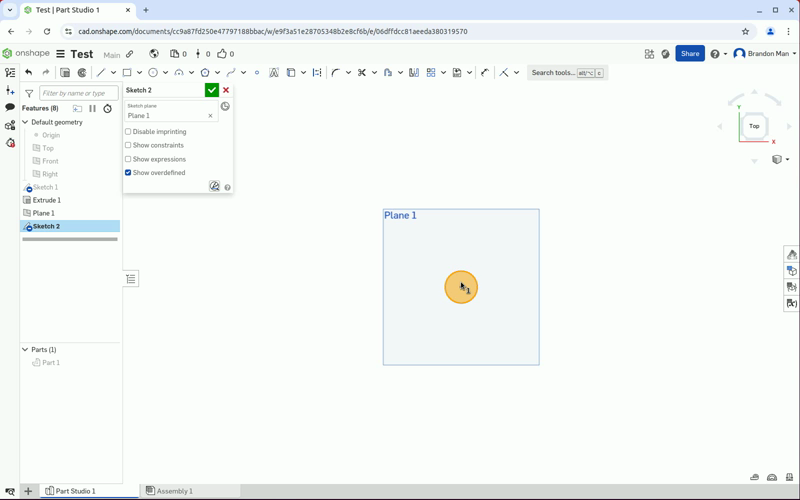
scroll(-6)
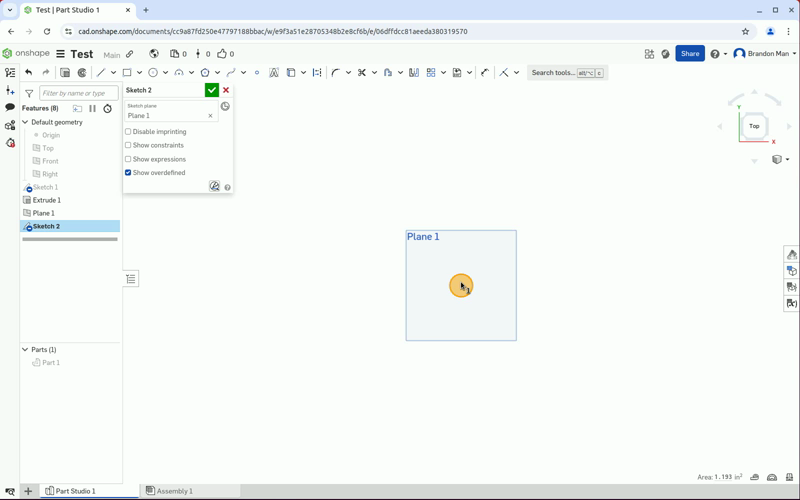
scroll(-6)
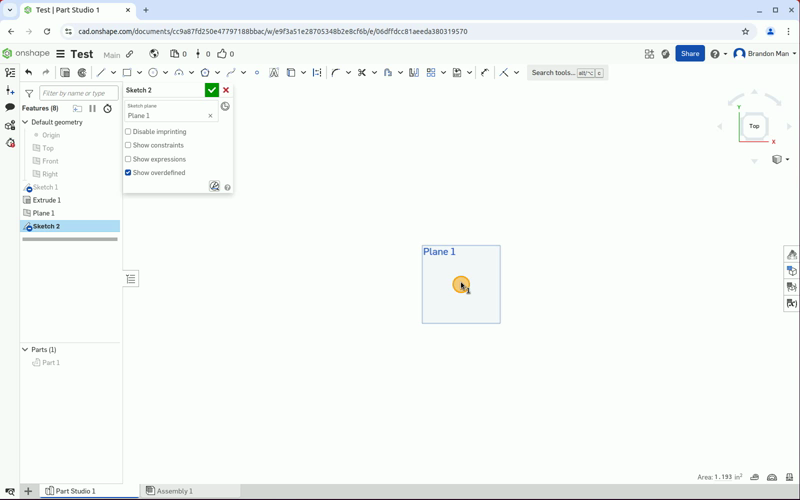
scroll(-6)
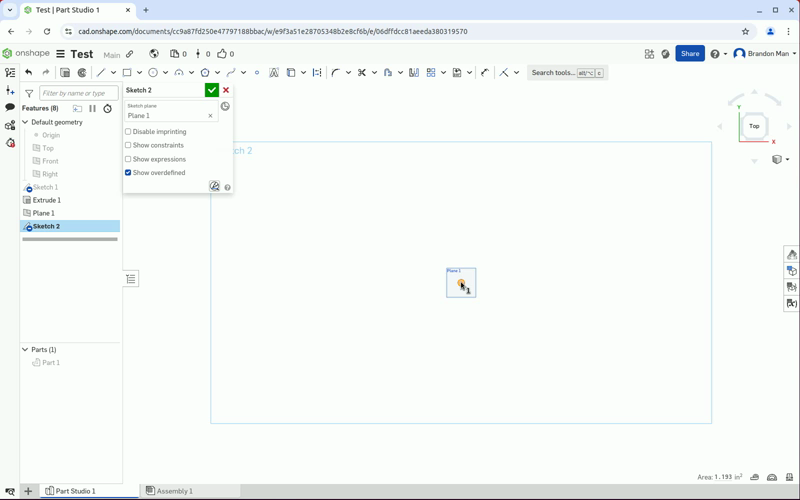
mouse_move(73, 352)
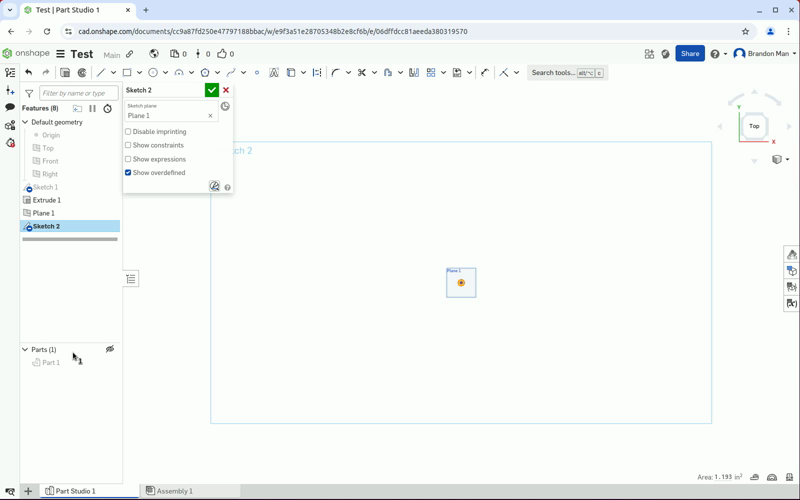
key(shift+y)
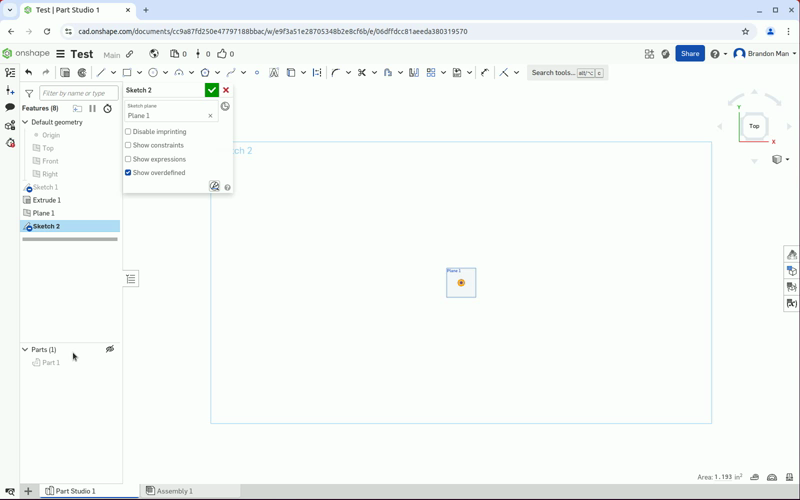
key(shift+e)
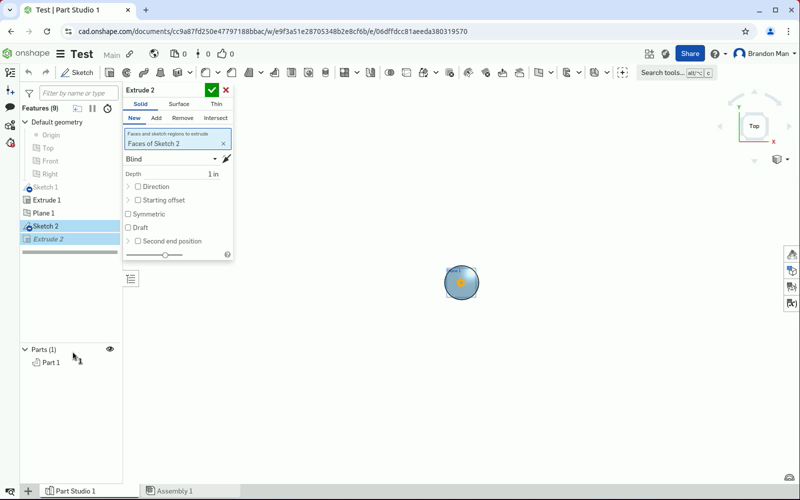
mouse_move(143, 106)
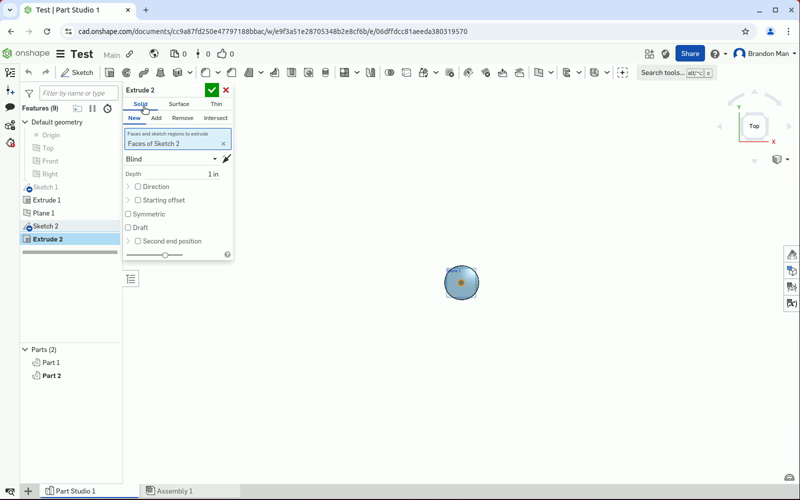
click(143, 106)
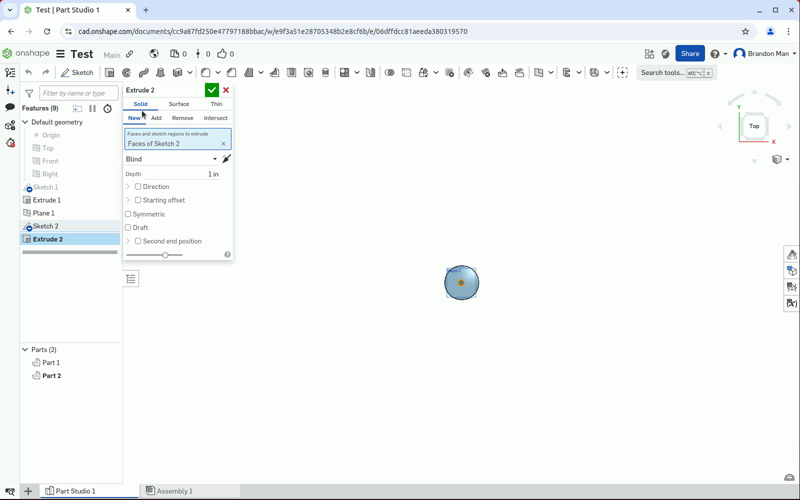
mouse_move(137, 120)
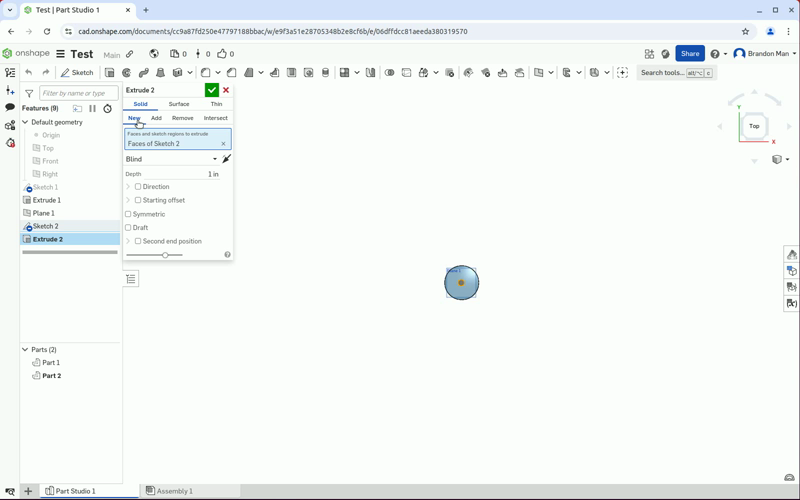
click(137, 120)
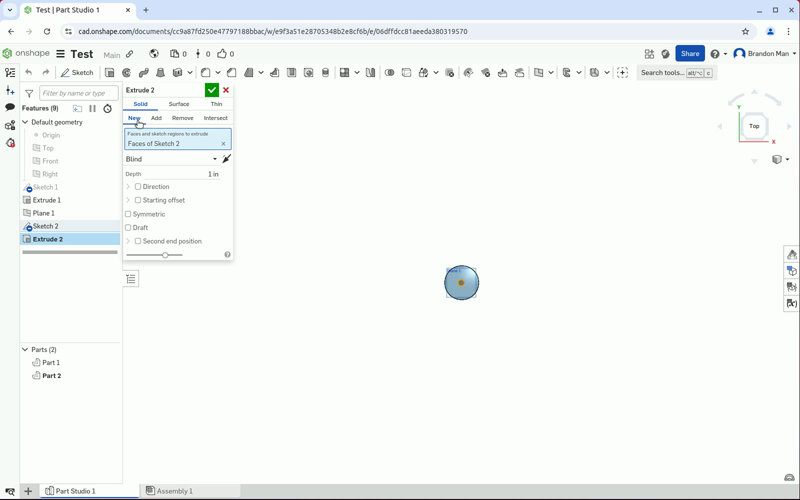
key(tab, 4)
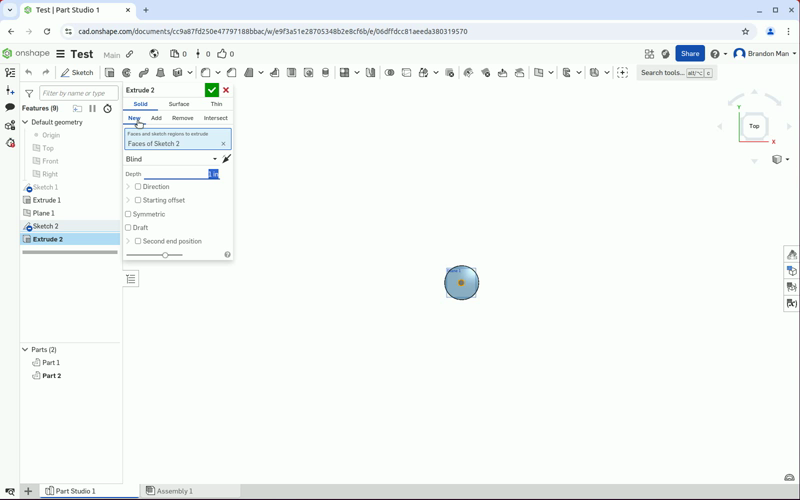
text(4.574)
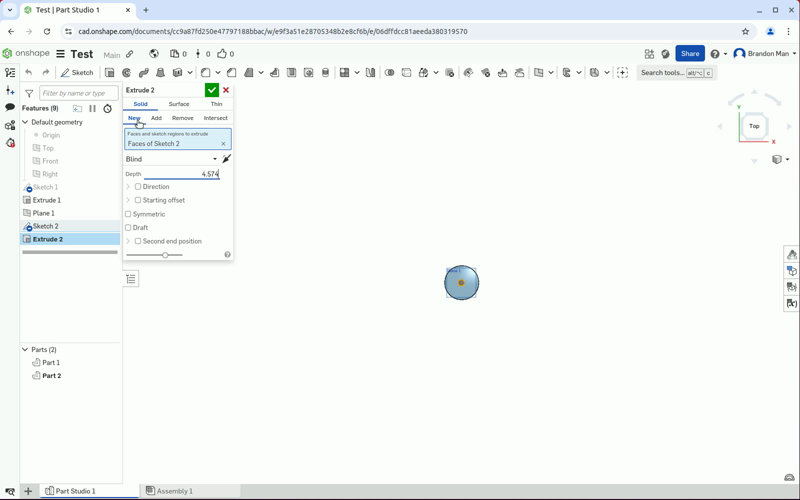
key(enter)
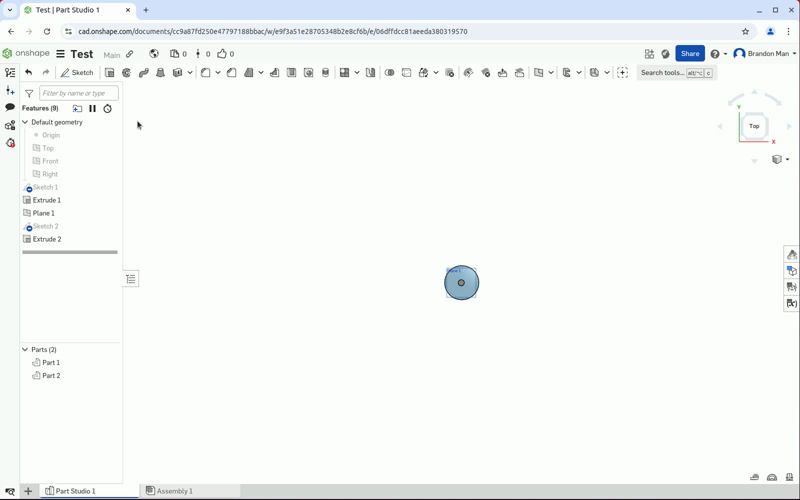
key(shift+h)
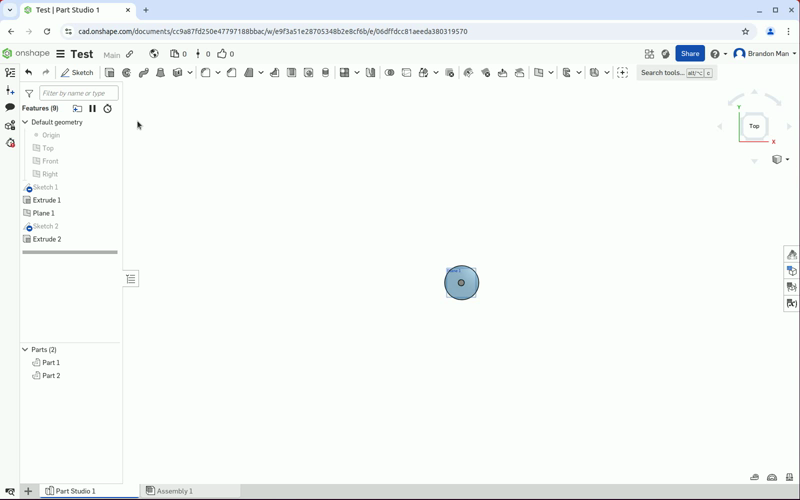
key(shift+h)
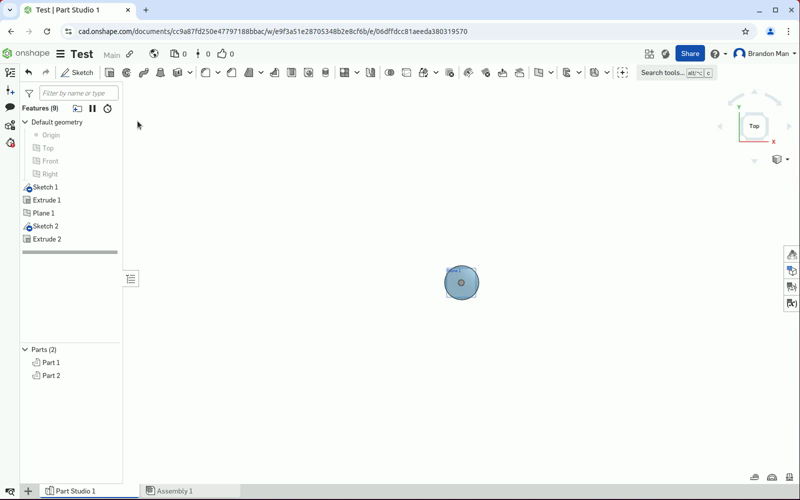
key(shift+7)
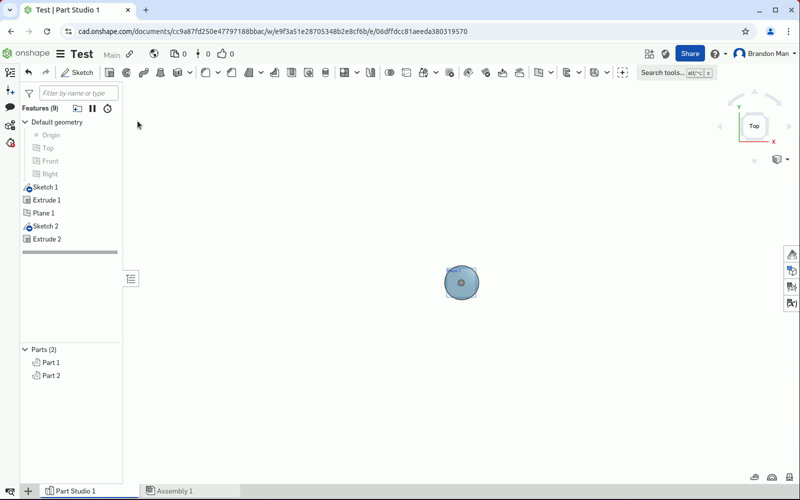
key(up, 3)
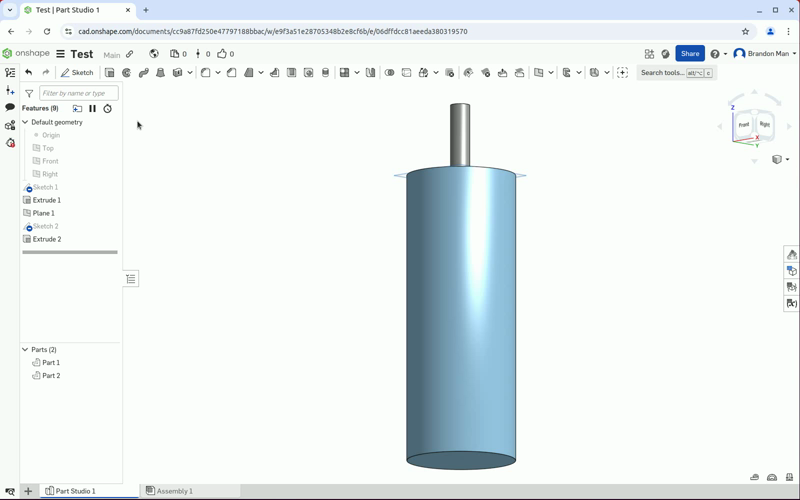
key(left, 3)
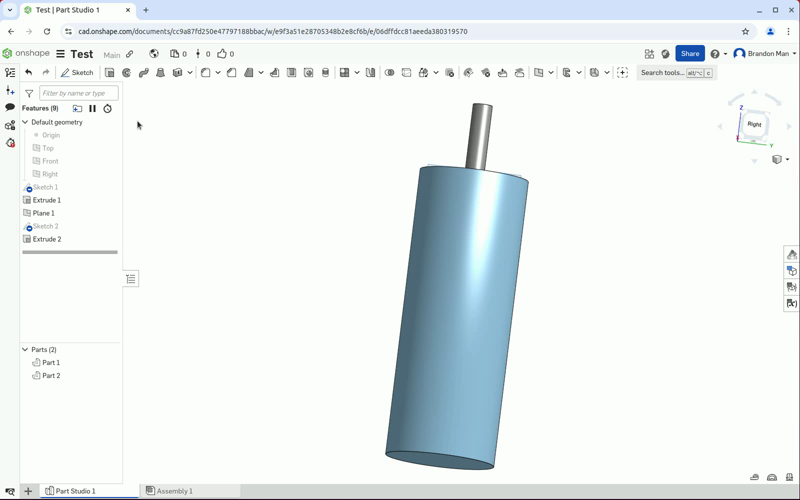
key(right, 3)
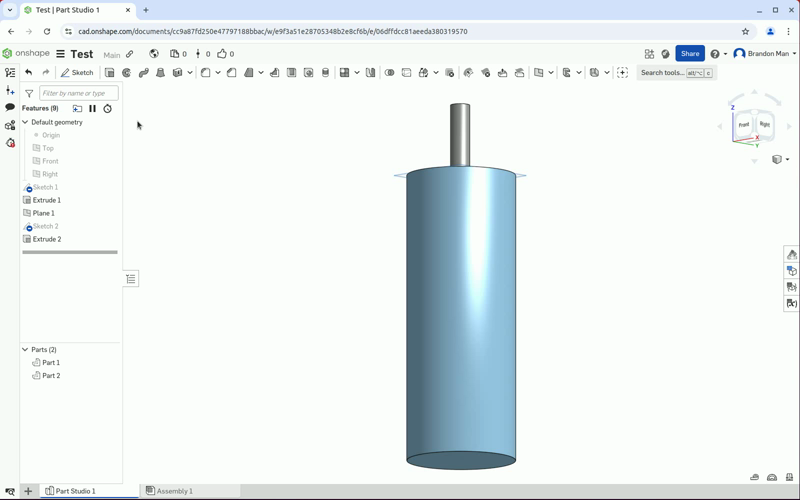
key(down, 3)
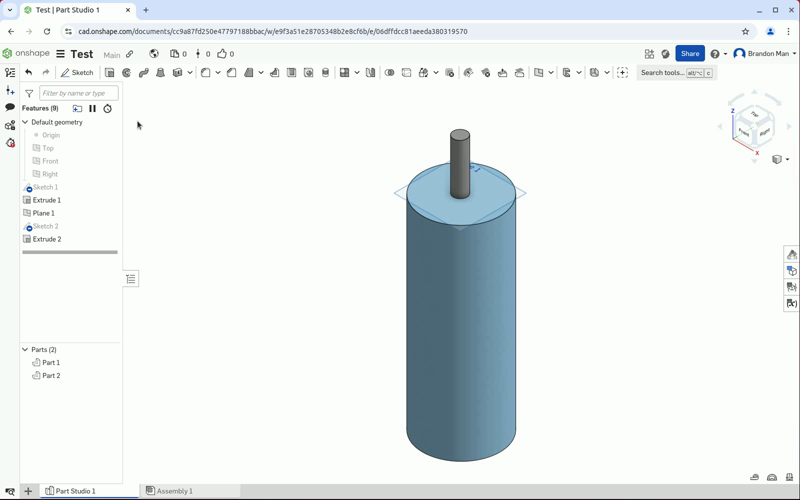
mouse_move(73, 189)
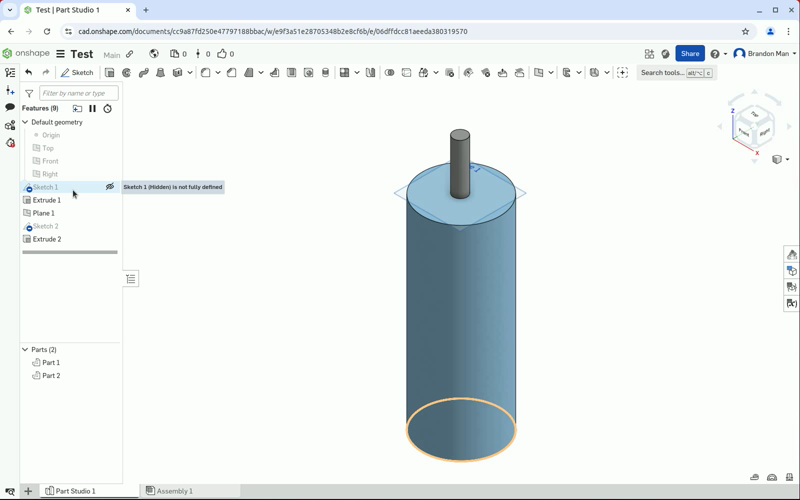
click(73, 189)